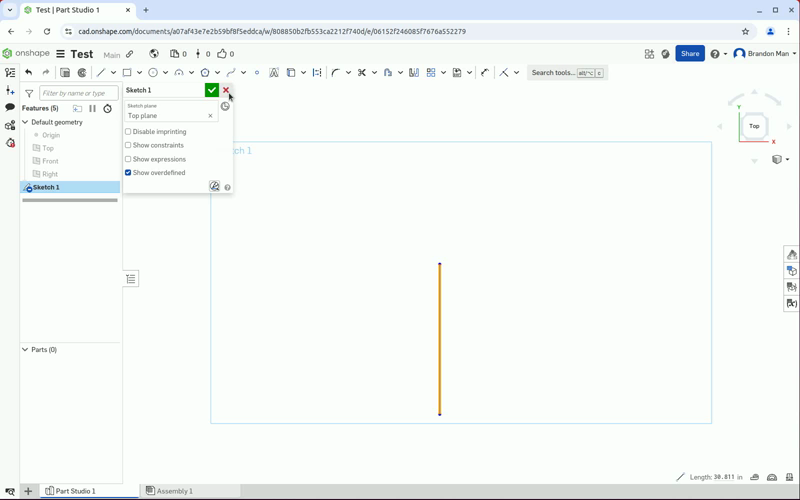
key(shift+h)
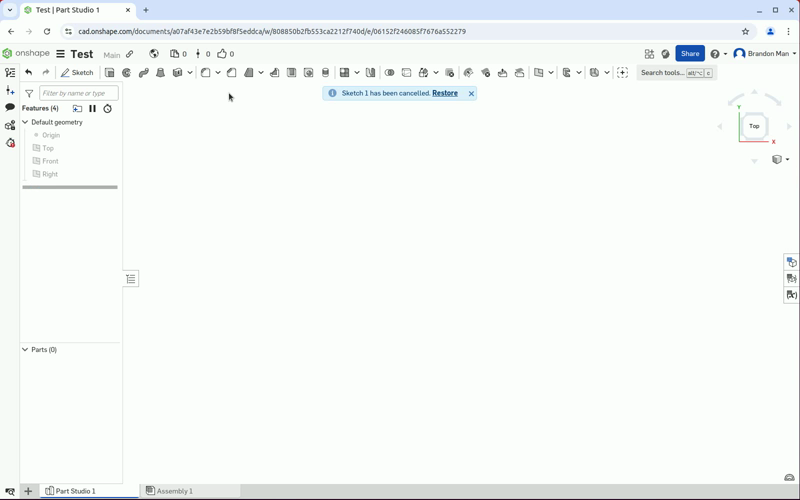
mouse_move(73, 352)
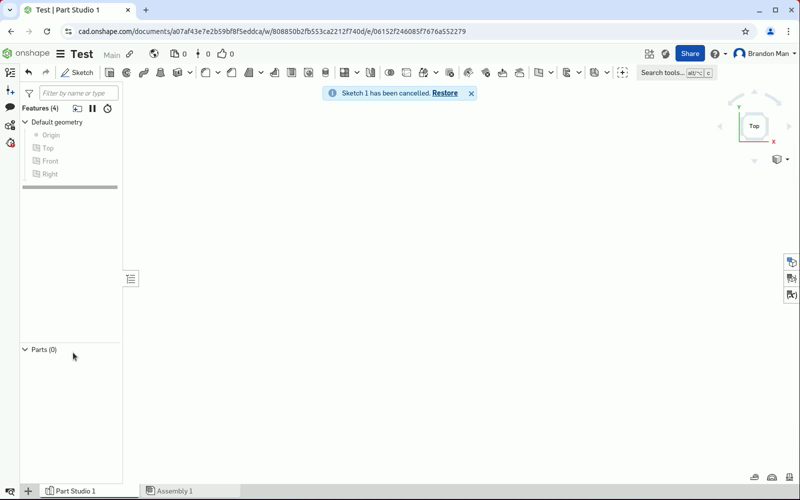
key(y)
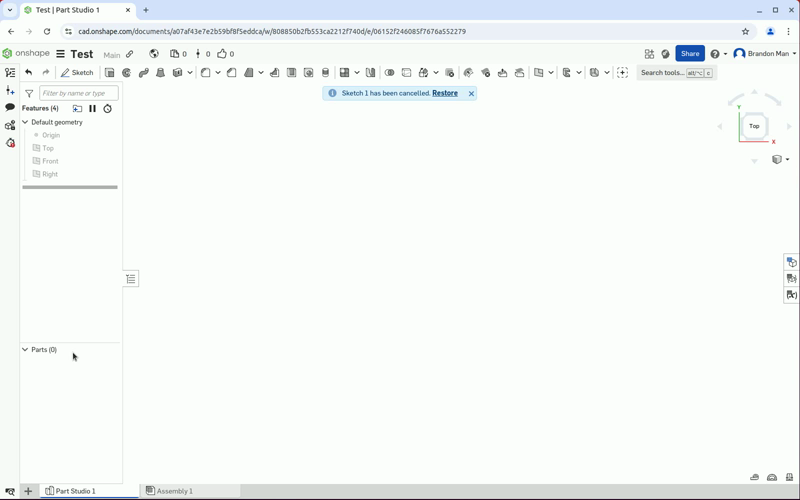
key(shift+p)
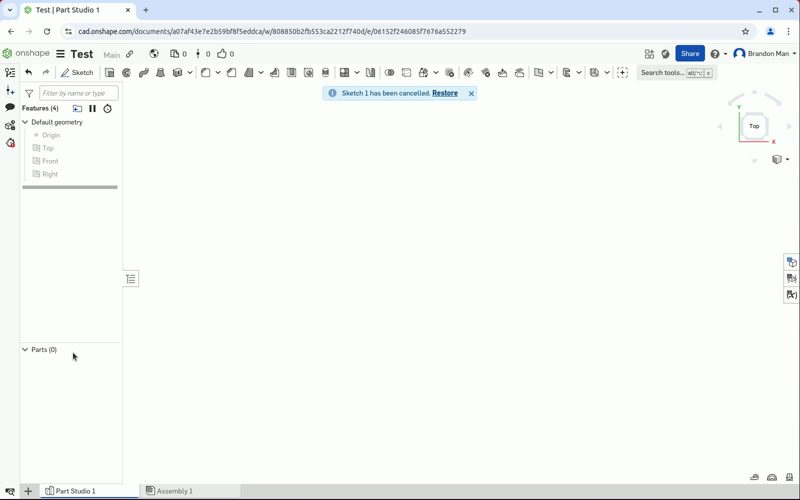
key(space)
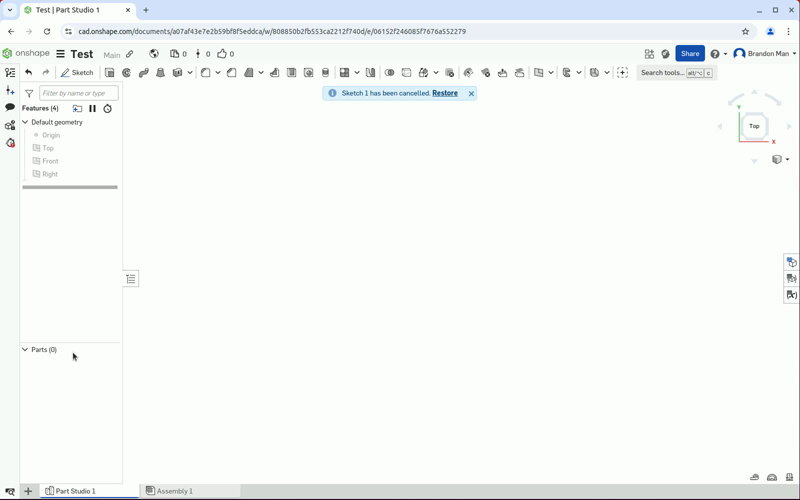
key_down(shift)
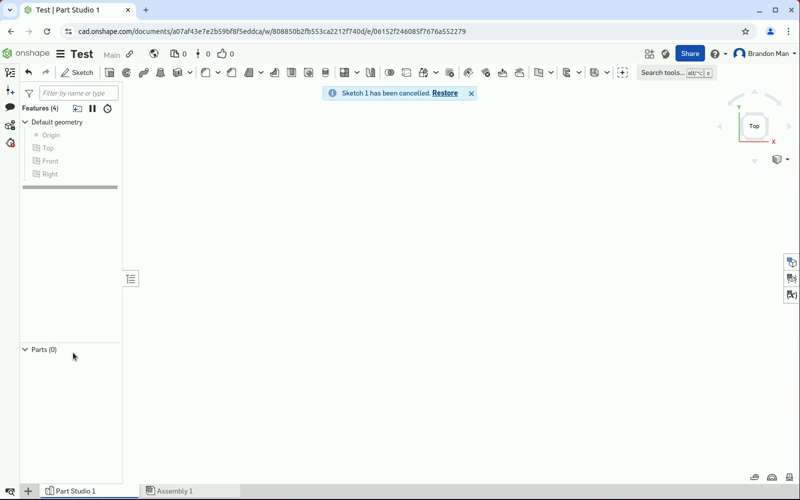
key(up)
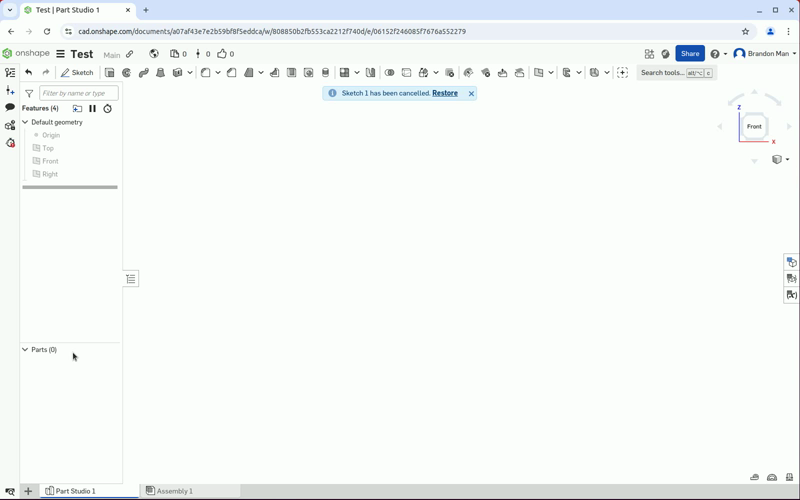
key_up(shift)
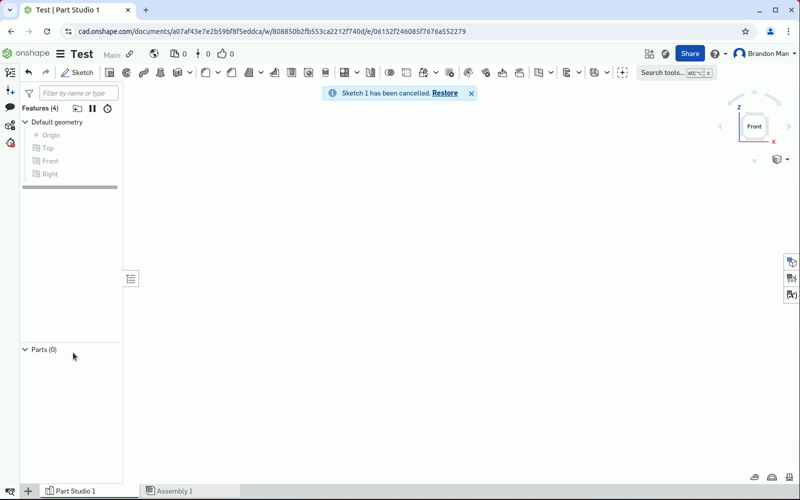
mouse_move(73, 352)
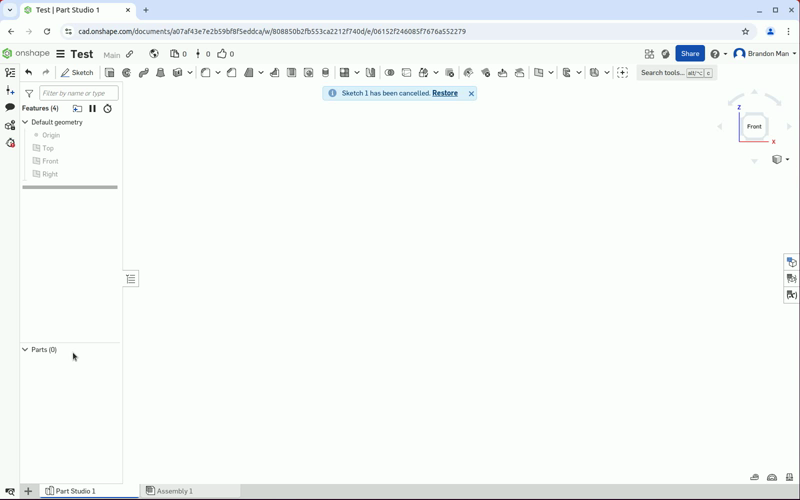
key(shift+y)
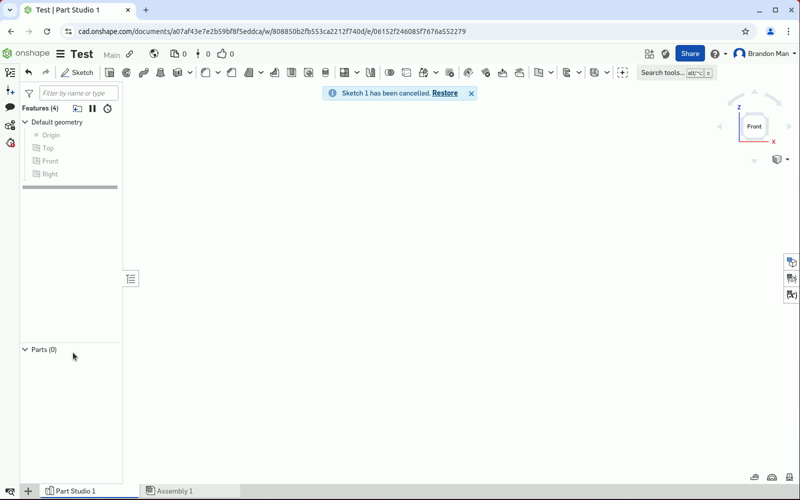
key(shift+s)
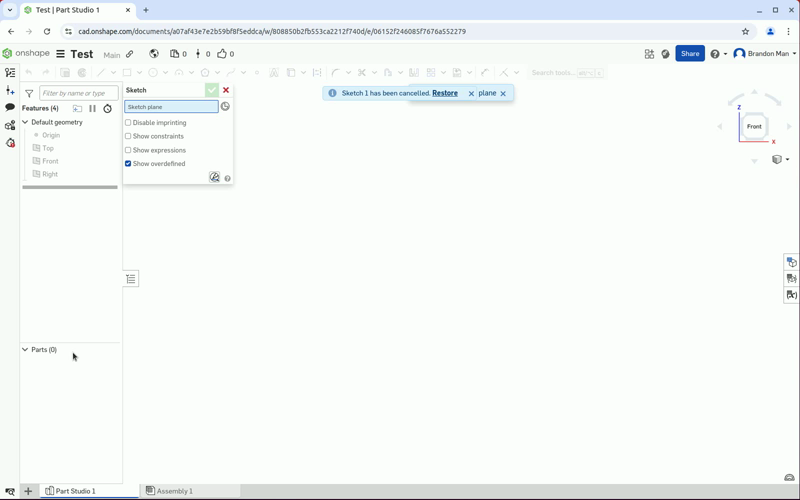
mouse_move(73, 163)
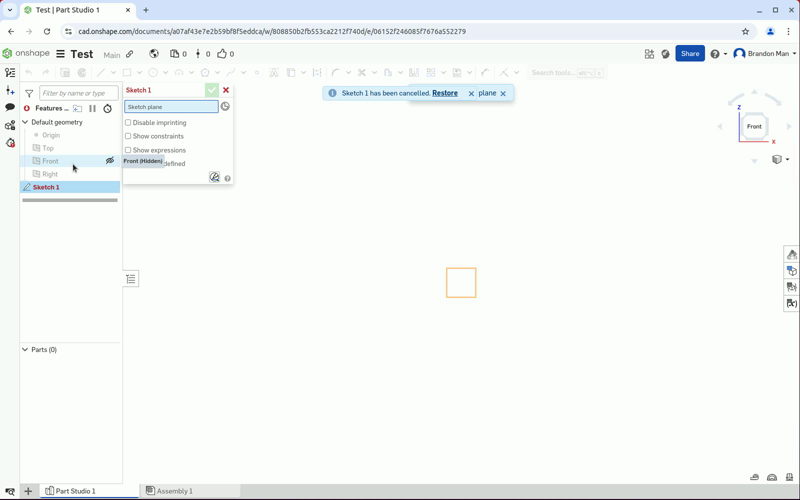
click(73, 163)
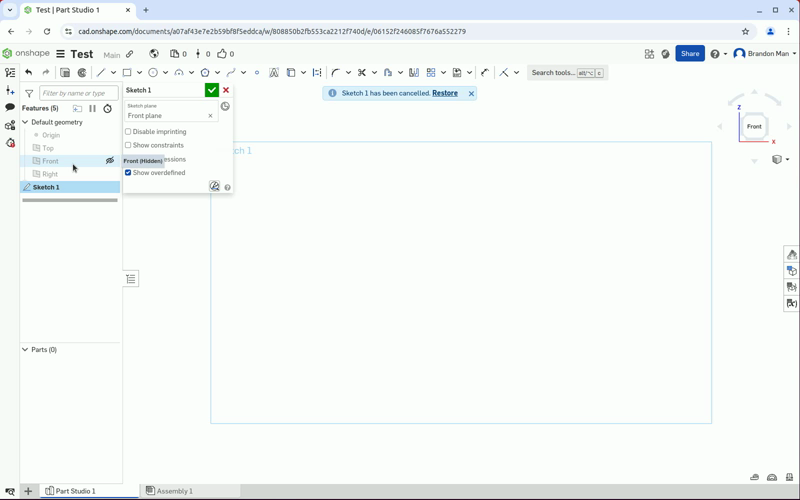
mouse_move(73, 352)
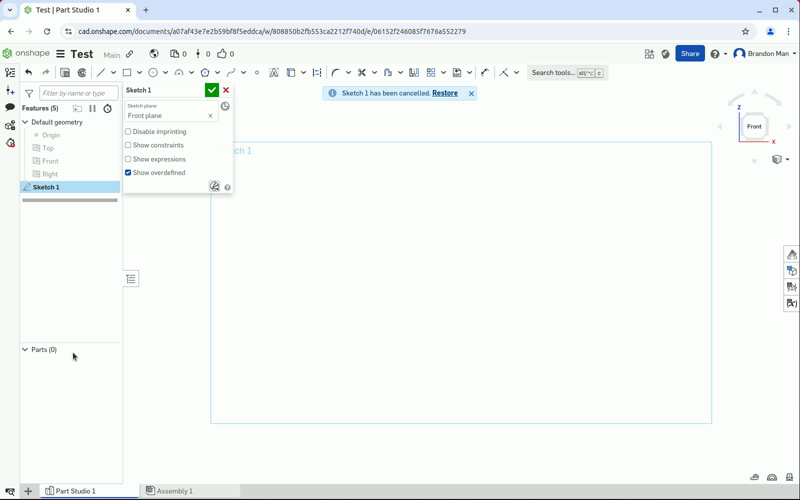
key(y)
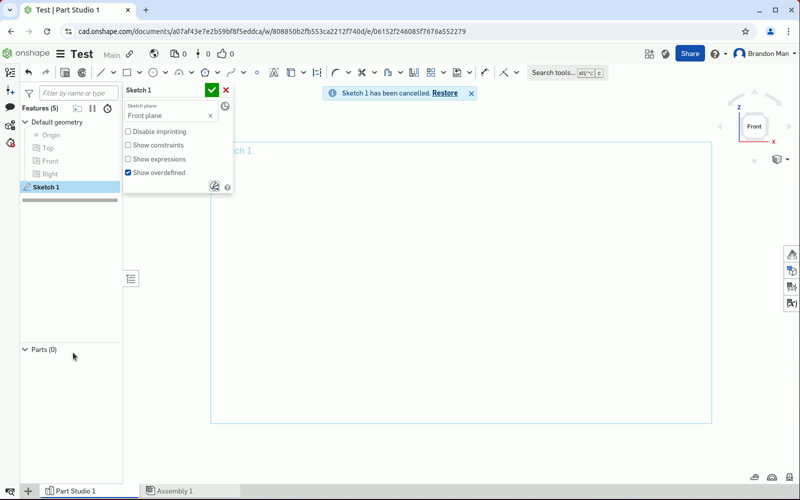
key(c)
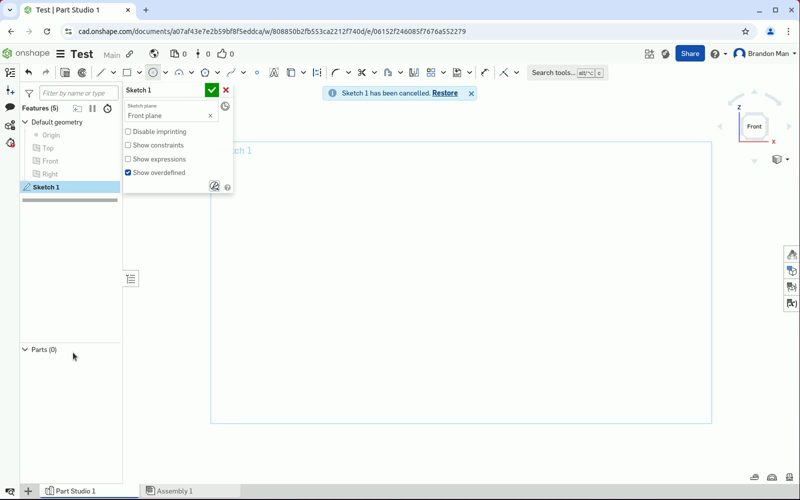
key_down(shift)
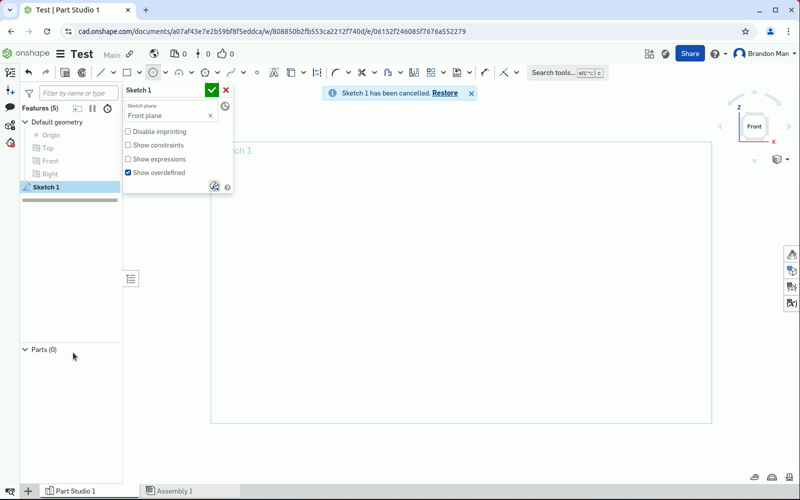
mouse_move(461, 226)
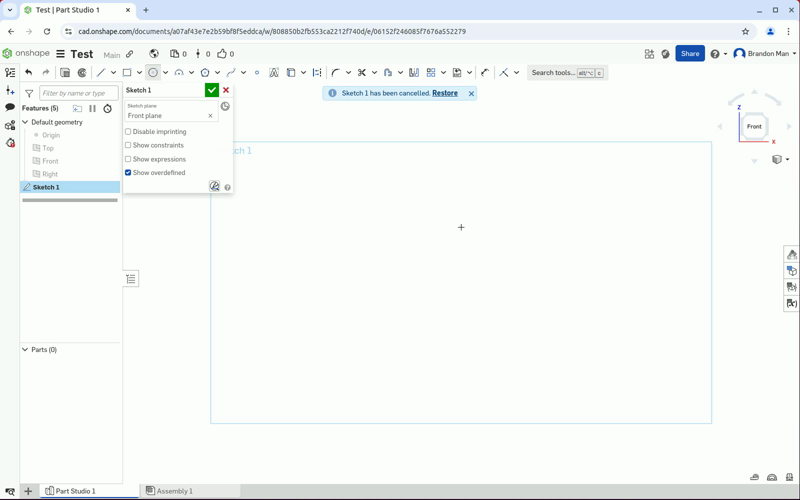
click(461, 226)
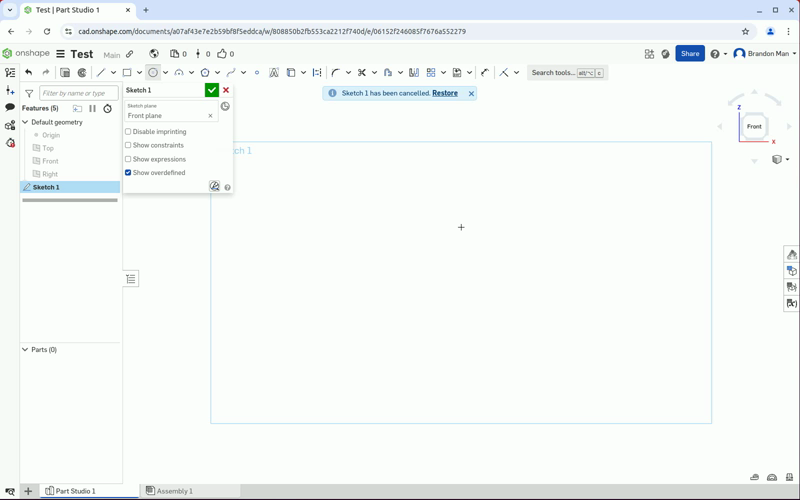
key_up(shift)
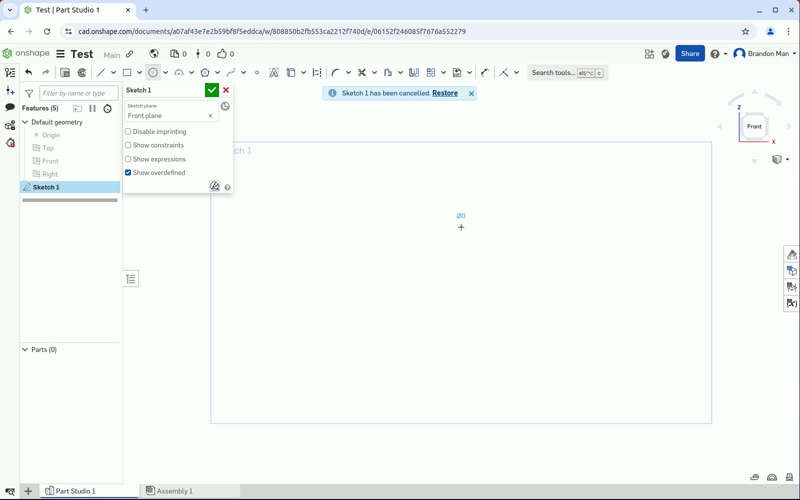
mouse_move(518, 226)
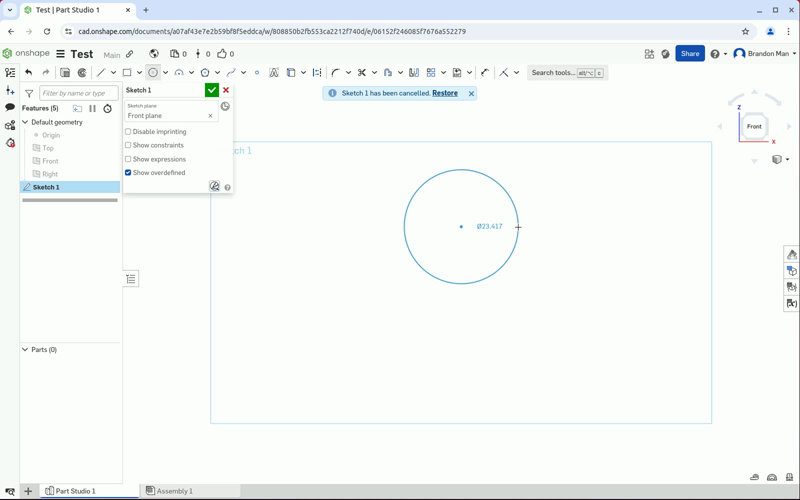
click(518, 226)
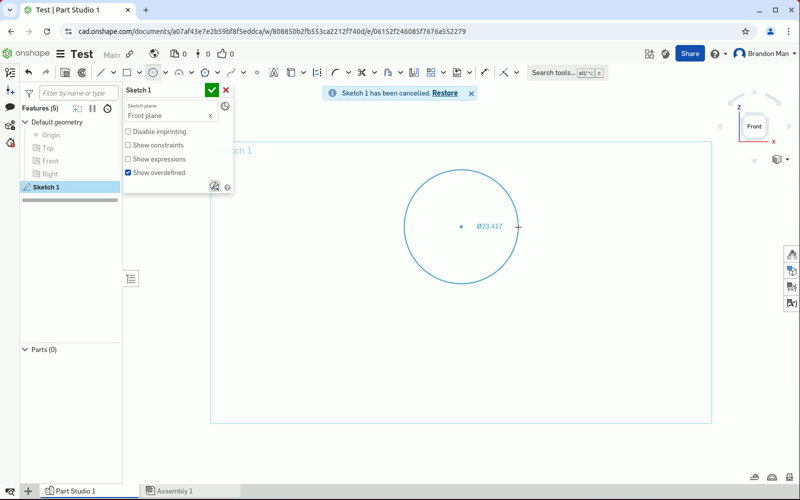
key(esc)
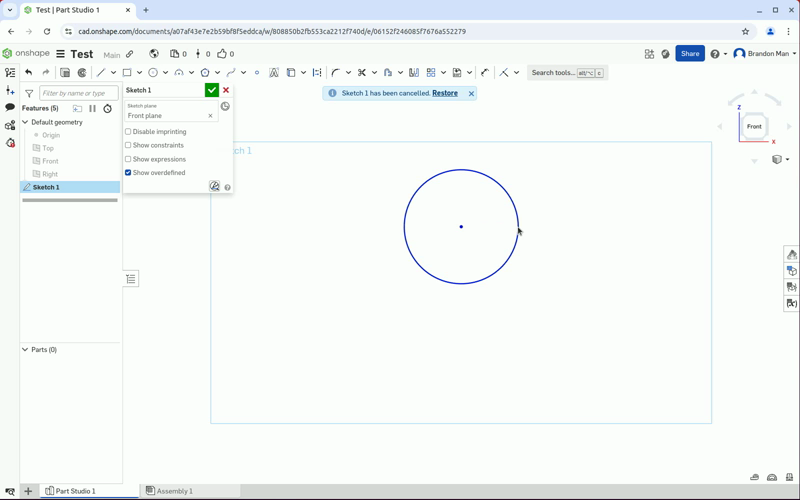
key(c)
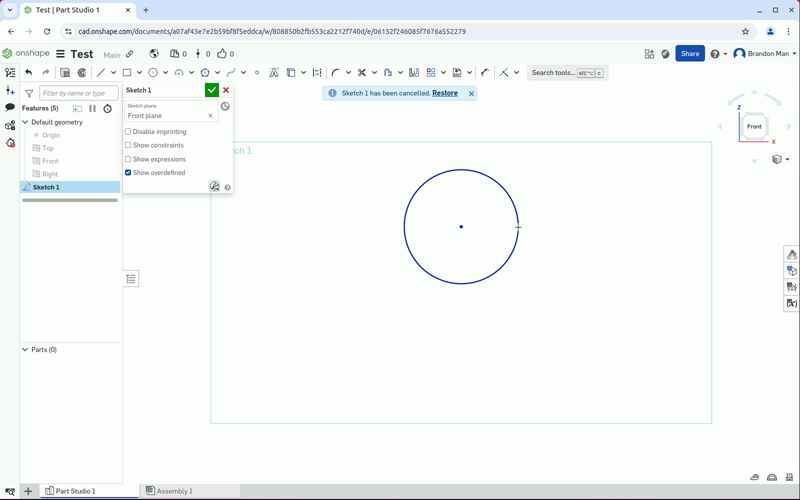
key_down(shift)
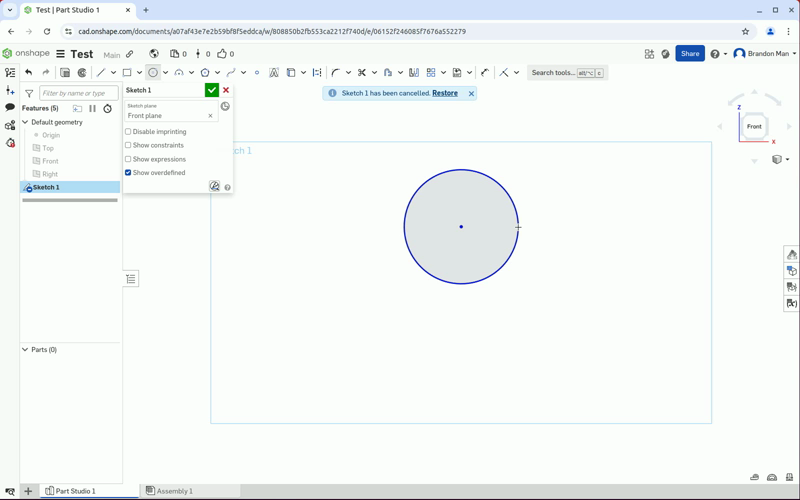
mouse_move(461, 226)
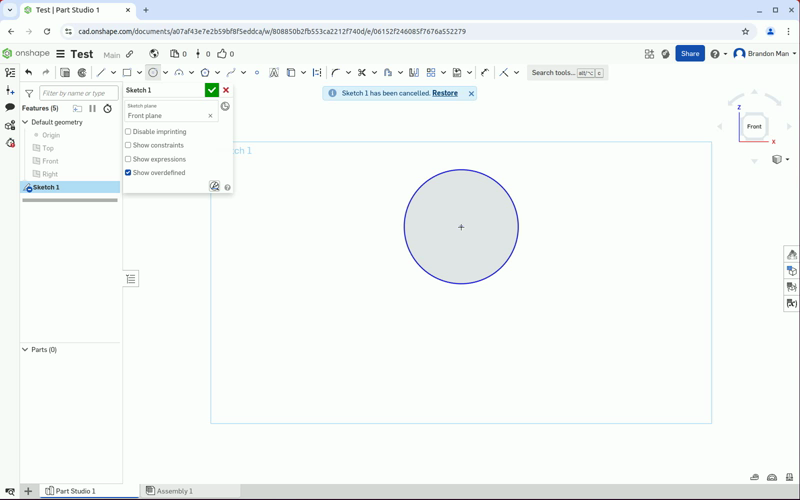
click(461, 226)
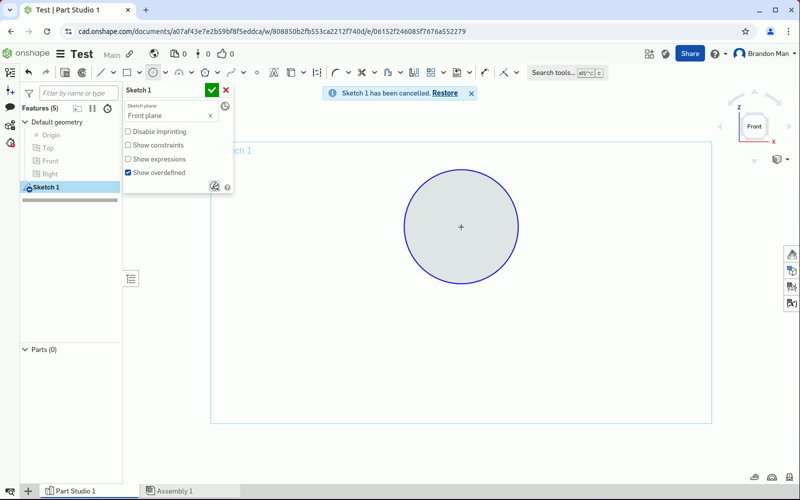
key_up(shift)
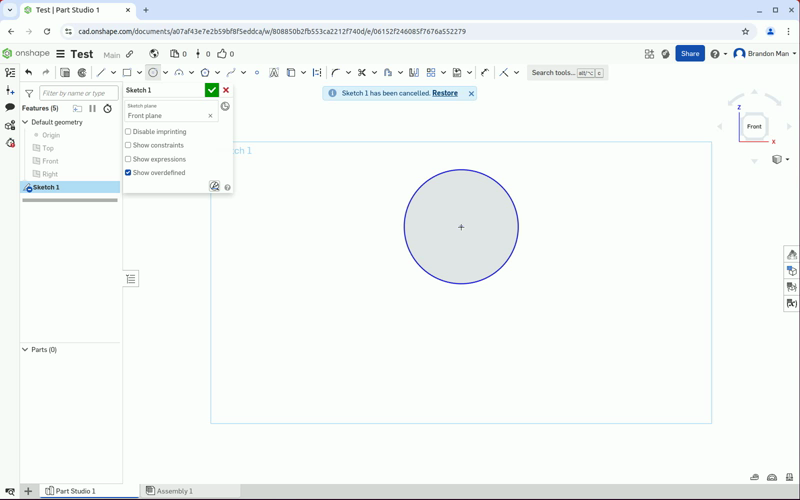
mouse_move(508, 226)
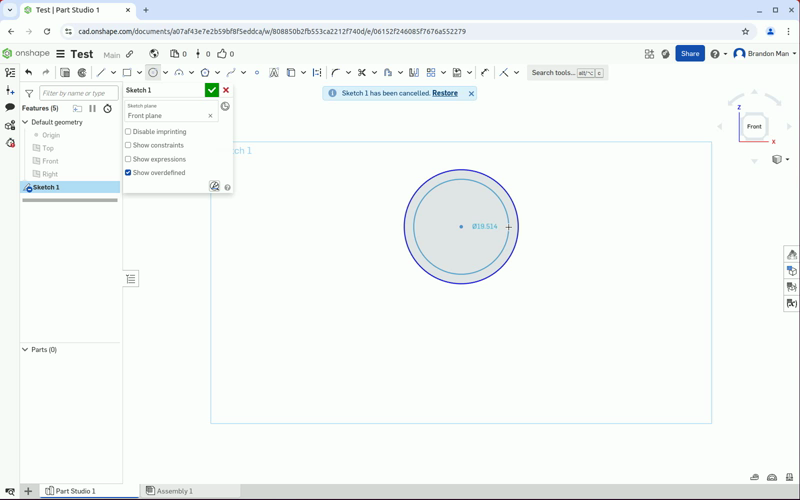
click(508, 226)
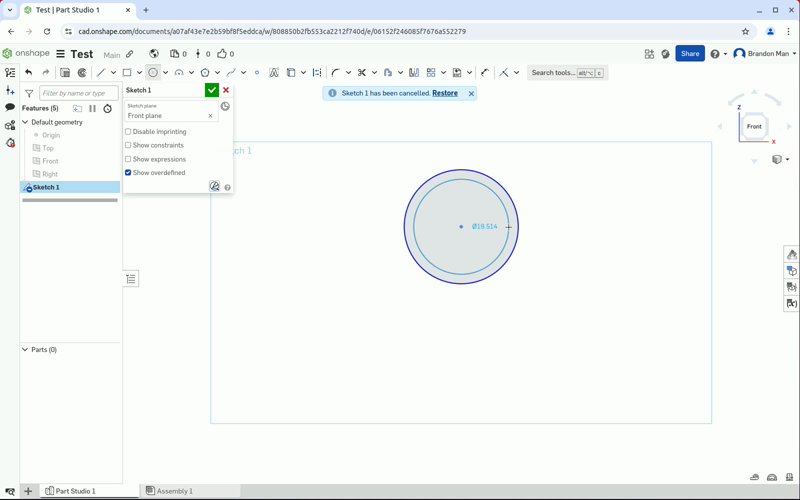
key(esc)
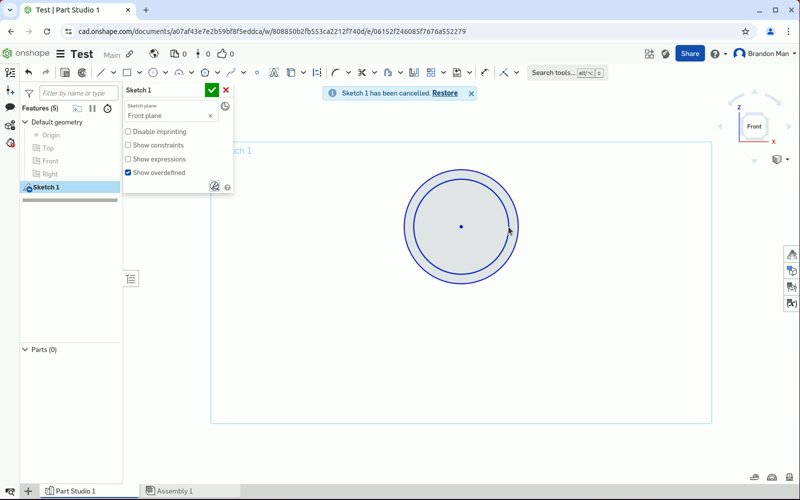
mouse_move(464, 280)
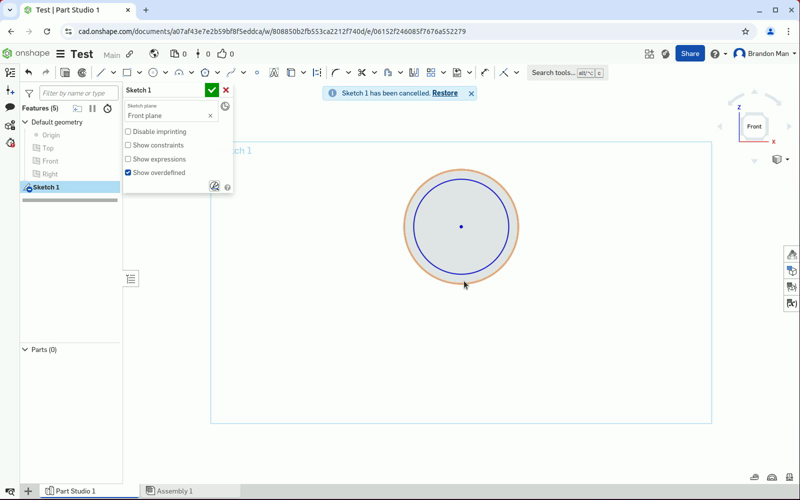
click(464, 280)
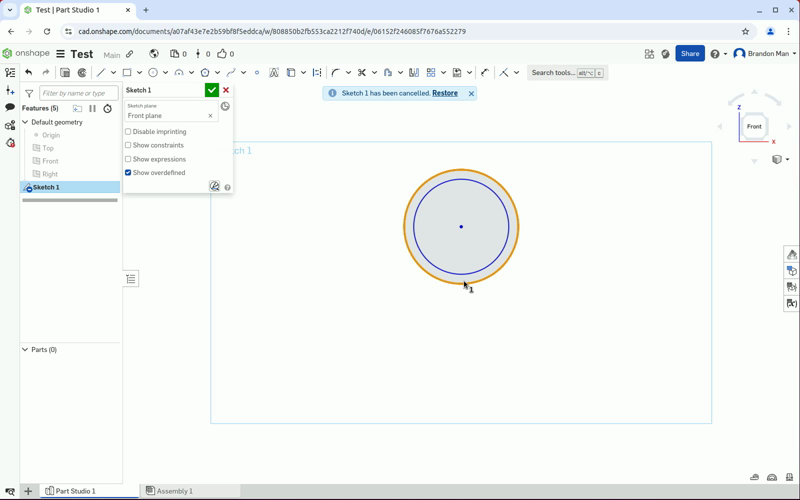
mouse_move(73, 352)
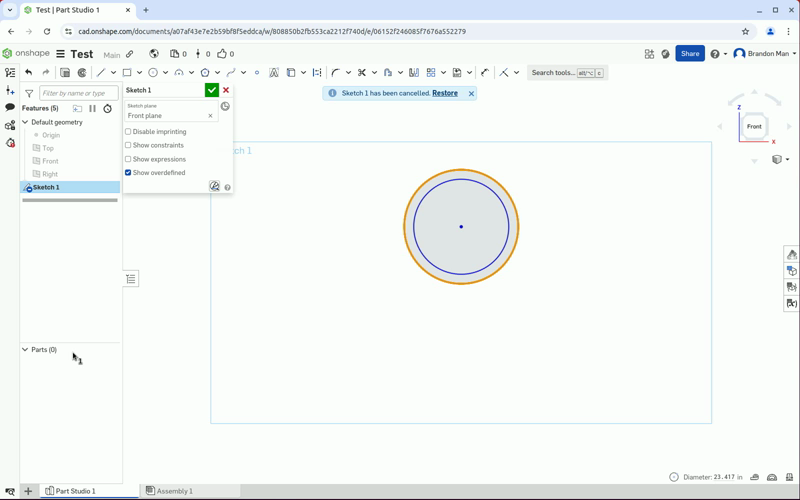
key(shift+y)
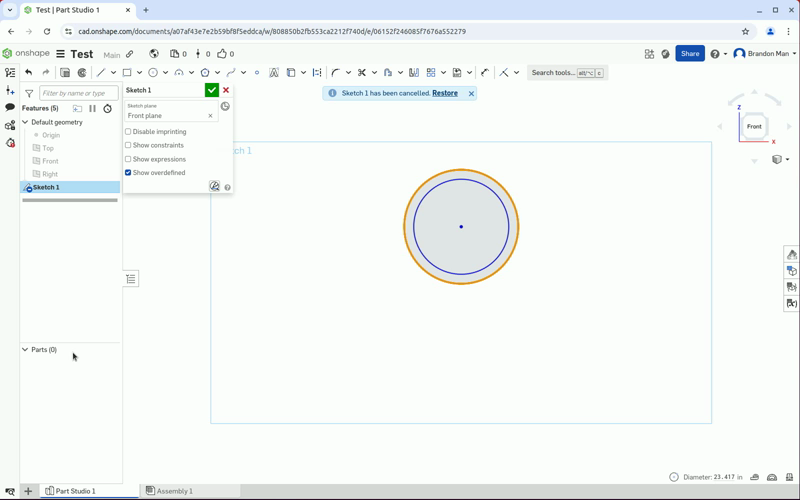
key(shift+e)
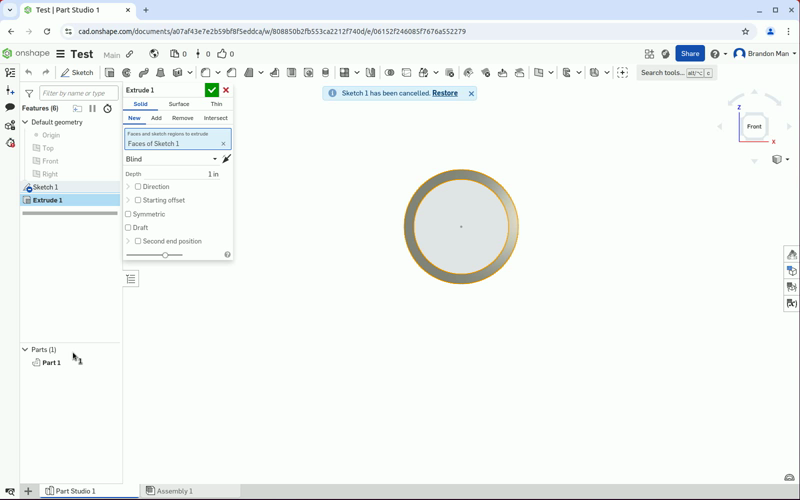
mouse_move(143, 106)
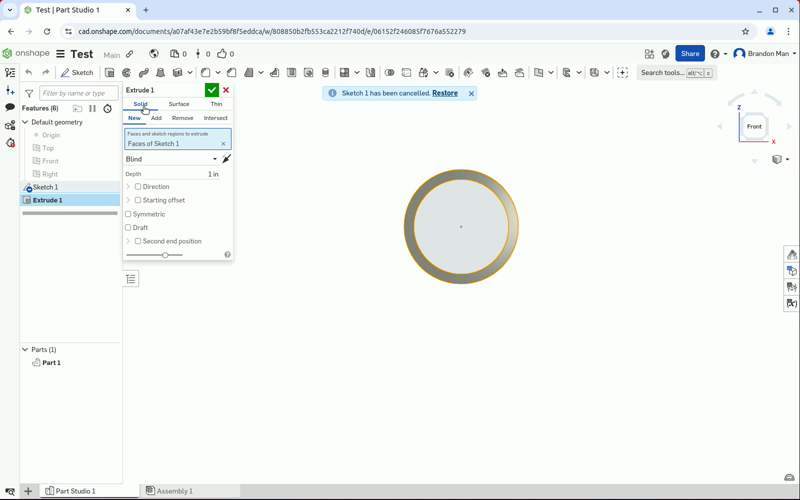
click(143, 106)
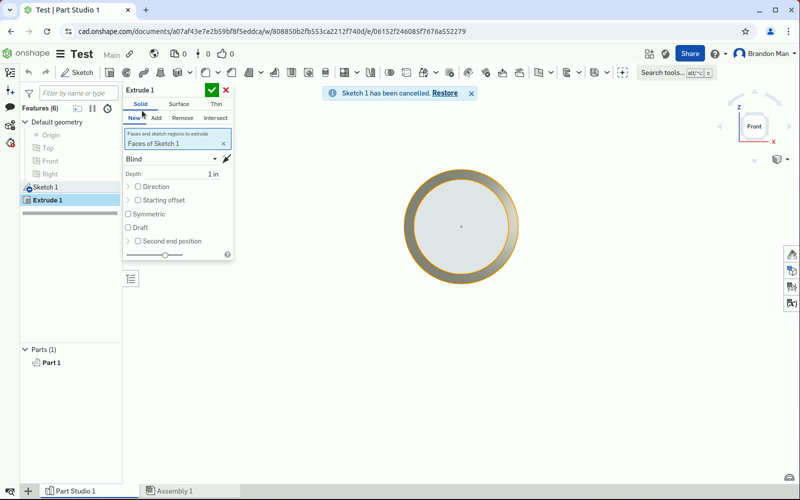
mouse_move(137, 120)
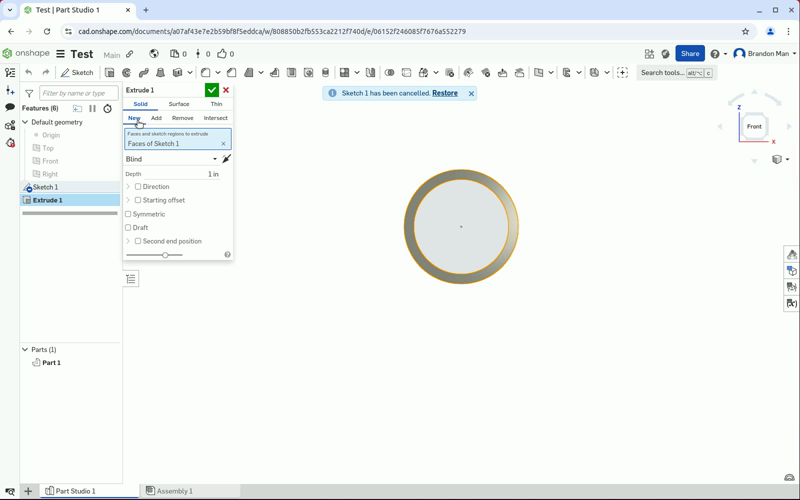
click(137, 120)
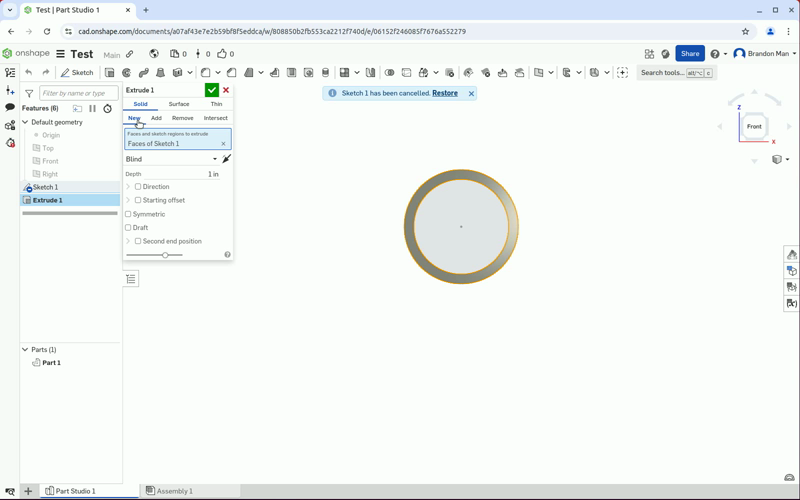
key(tab, 4)
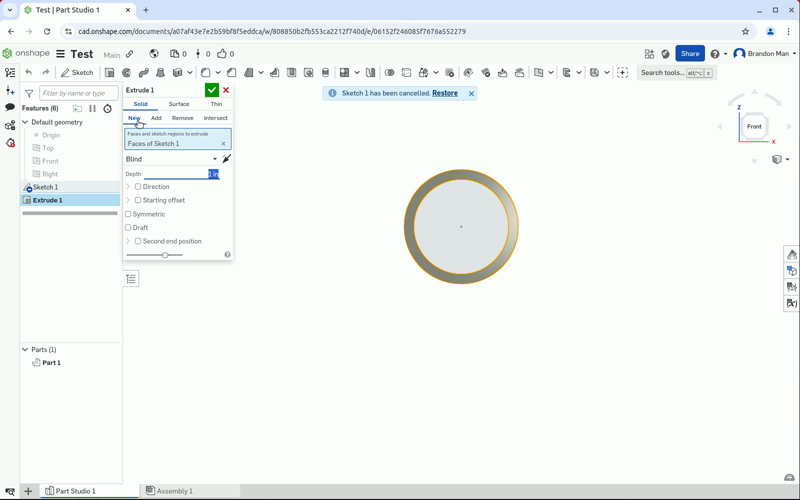
text(-23.108)
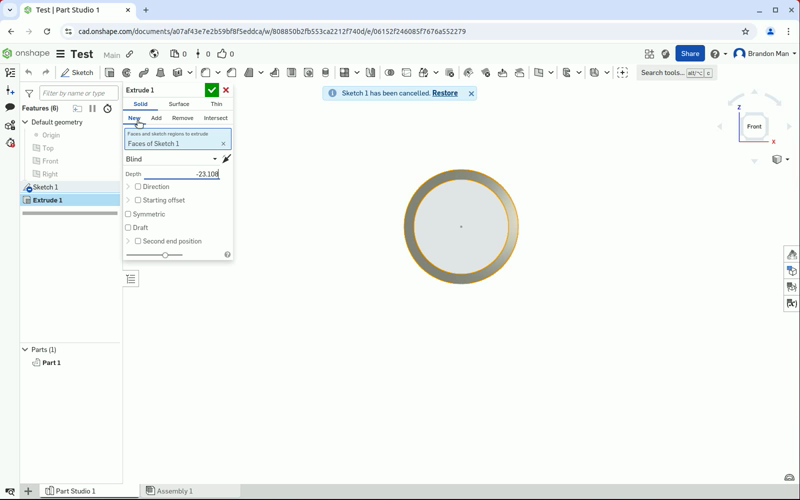
key(enter)
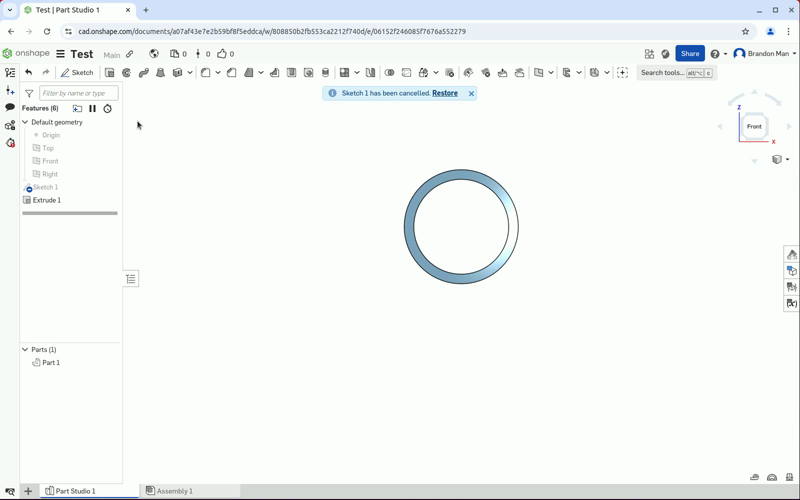
key(shift+h)
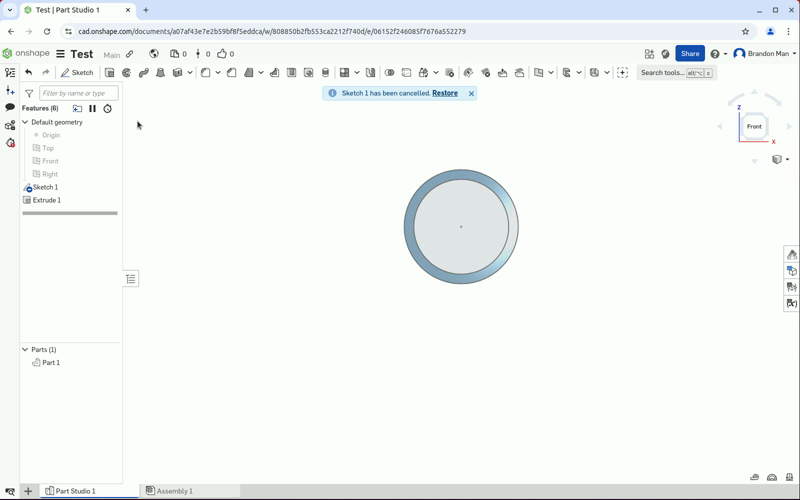
key(shift+h)
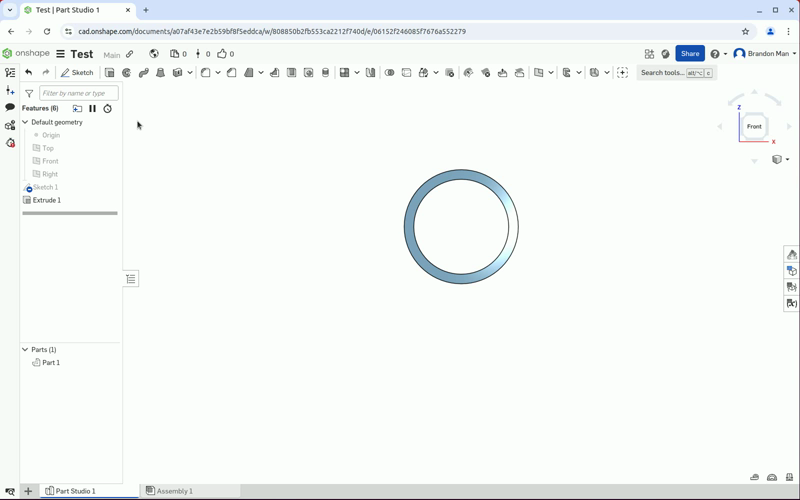
mouse_move(73, 189)
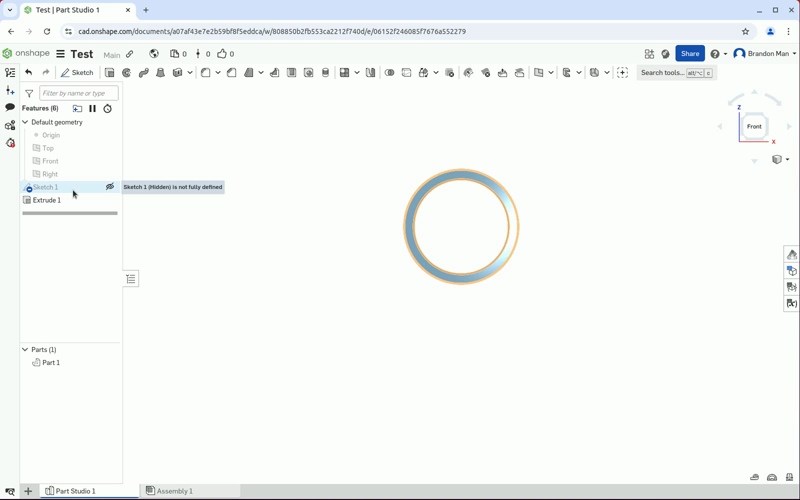
click(73, 189)
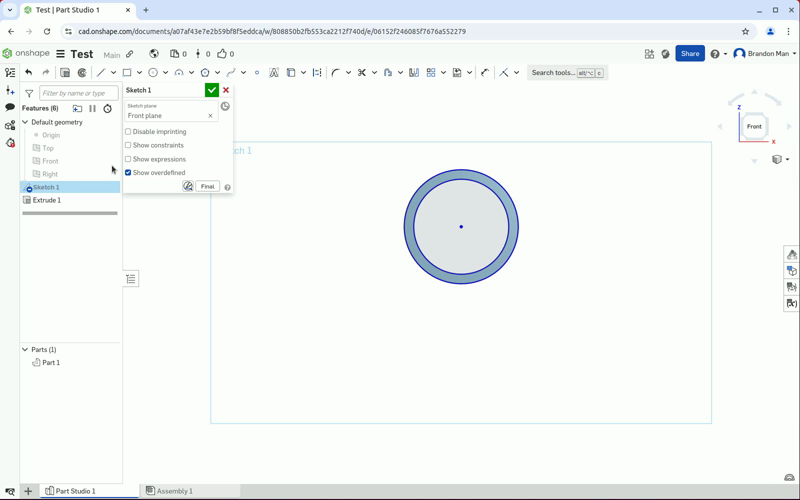
mouse_move(229, 92)
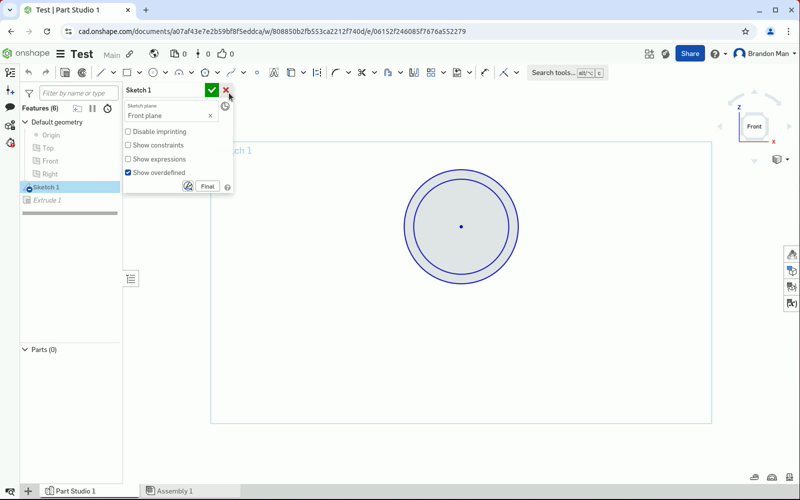
click(229, 92)
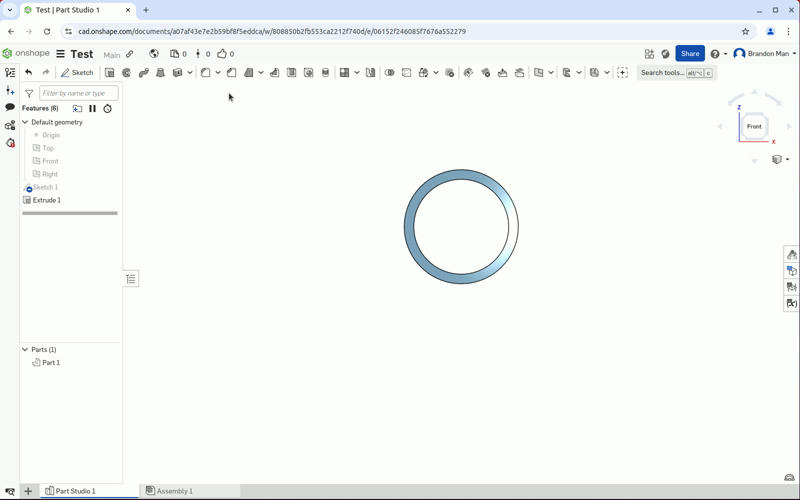
mouse_move(73, 352)
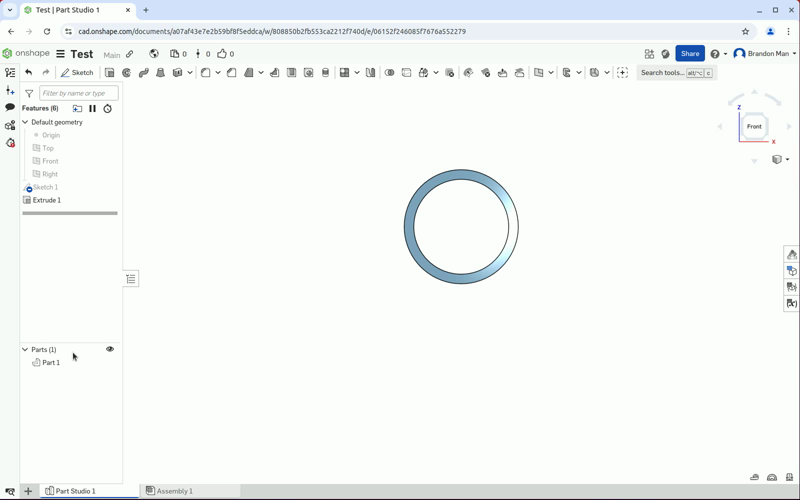
key(y)
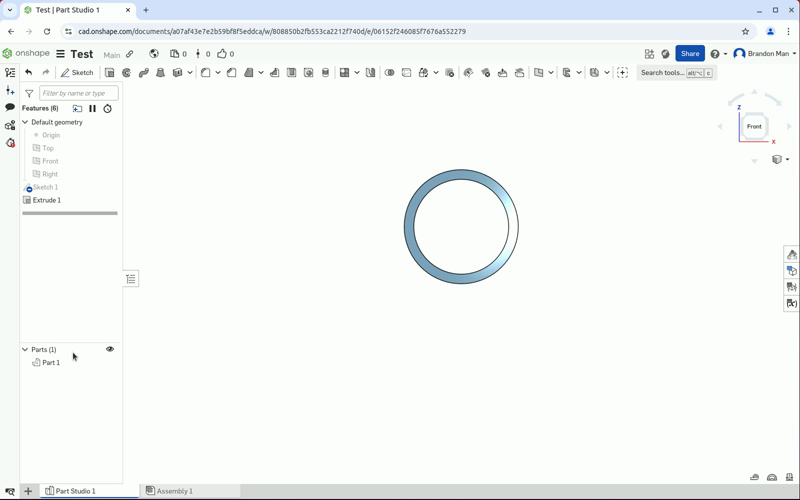
key(shift+p)
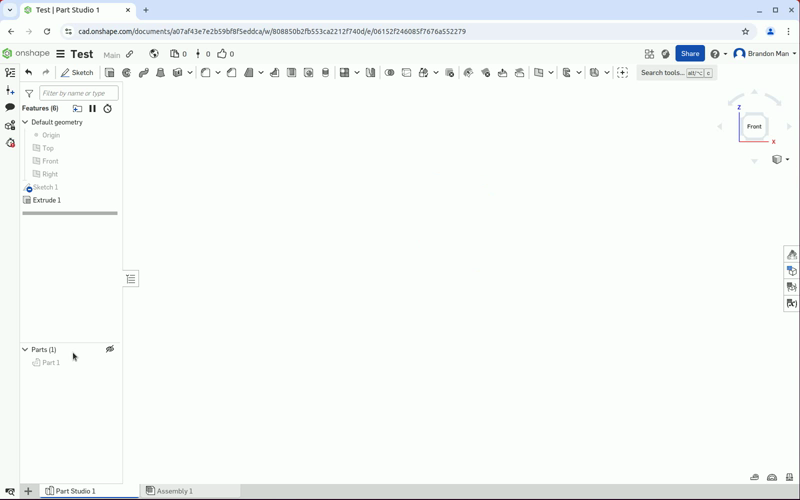
key(space)
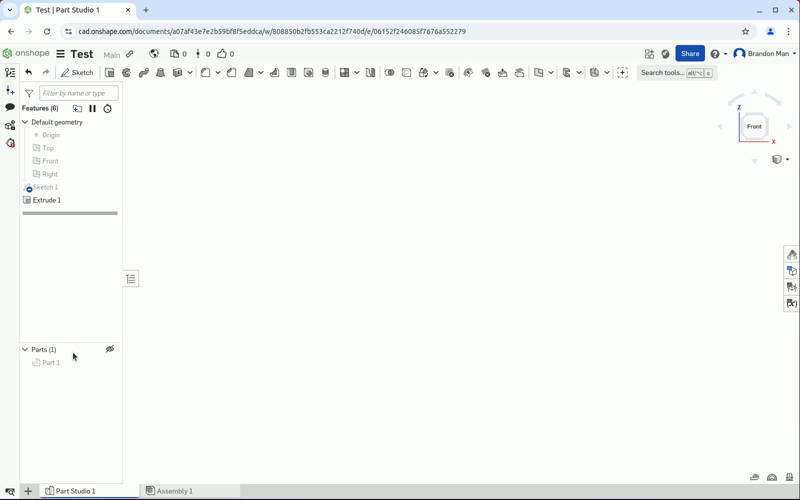
key_down(shift)
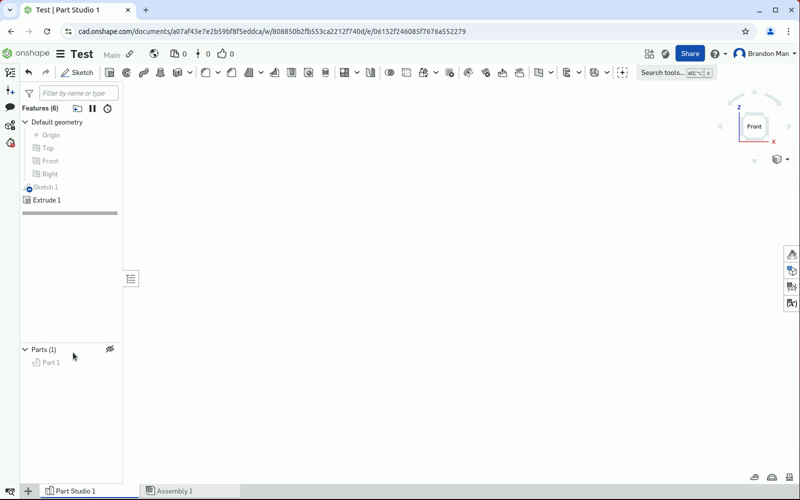
key(left)
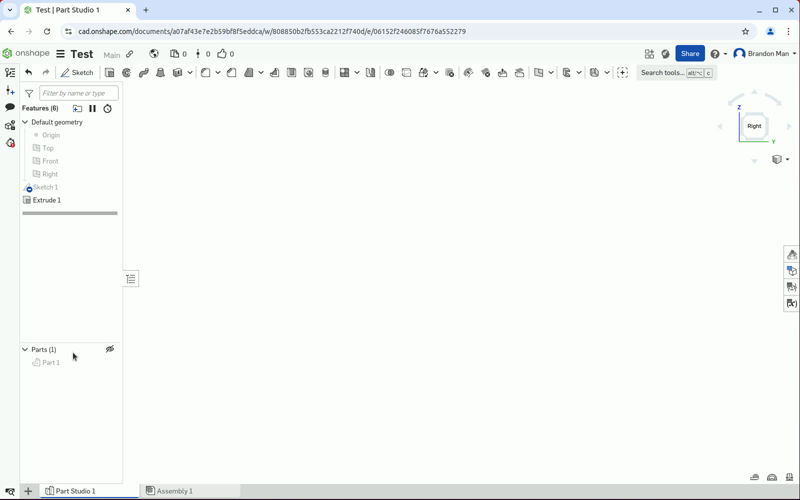
key_up(shift)
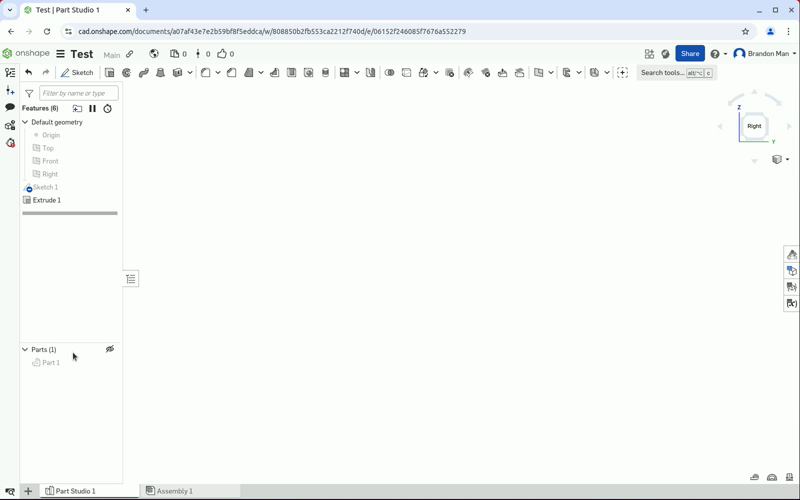
mouse_move(73, 352)
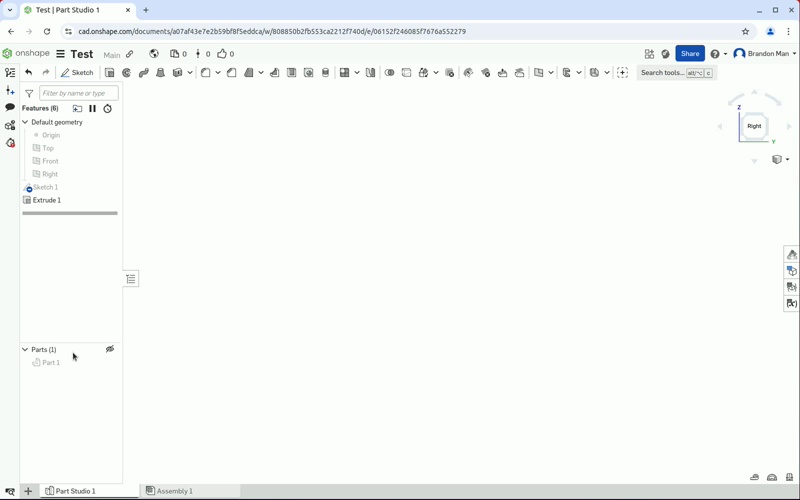
key(shift+y)
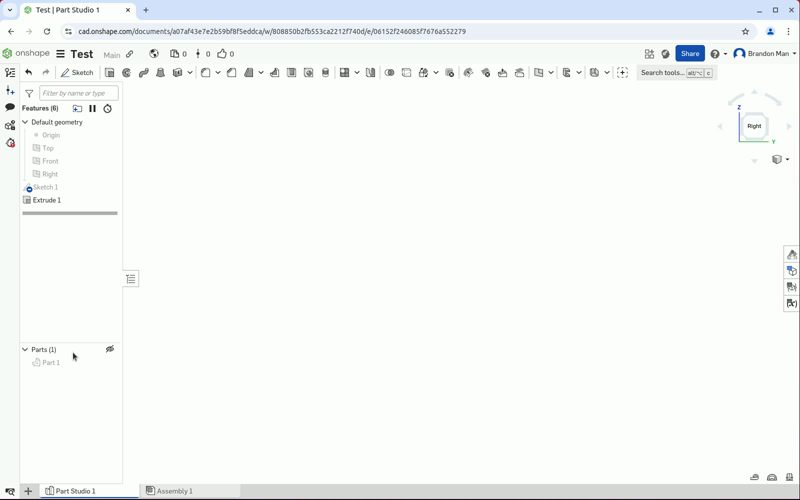
key(shift+s)
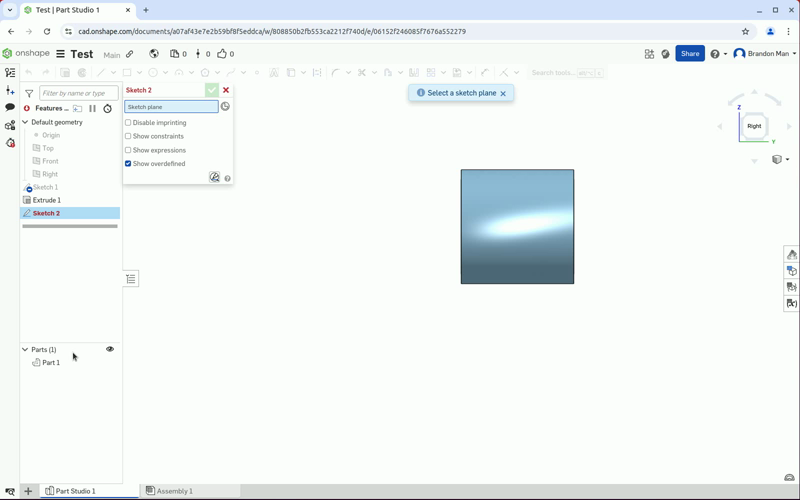
mouse_move(73, 176)
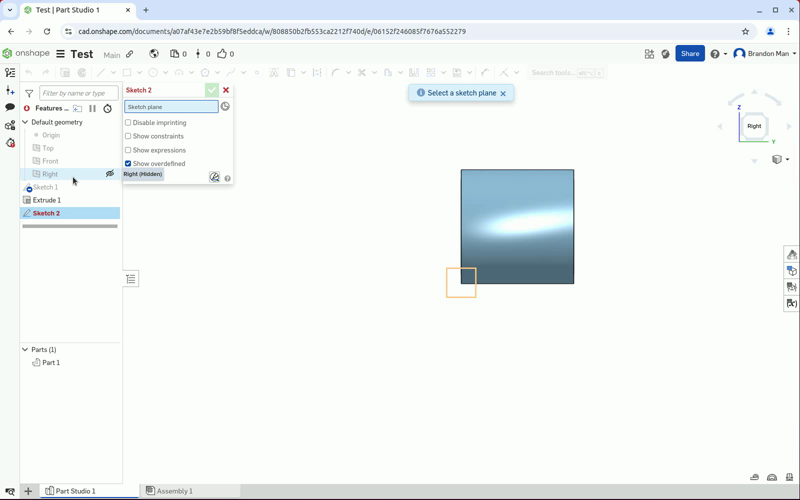
click(73, 176)
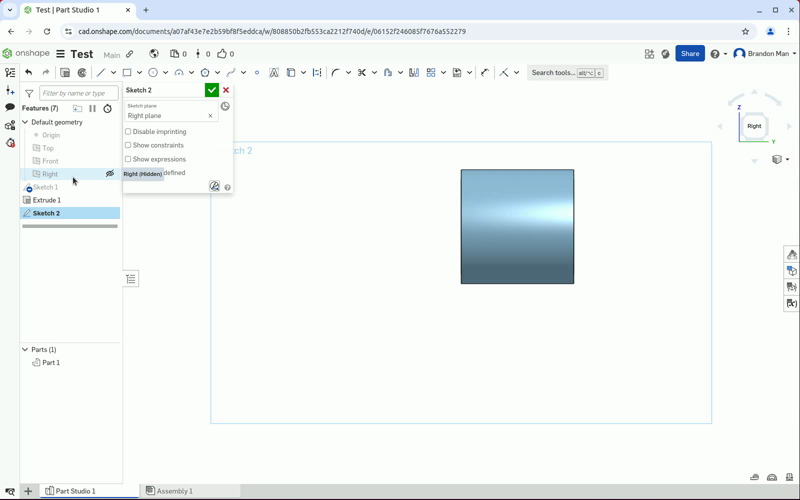
mouse_move(73, 352)
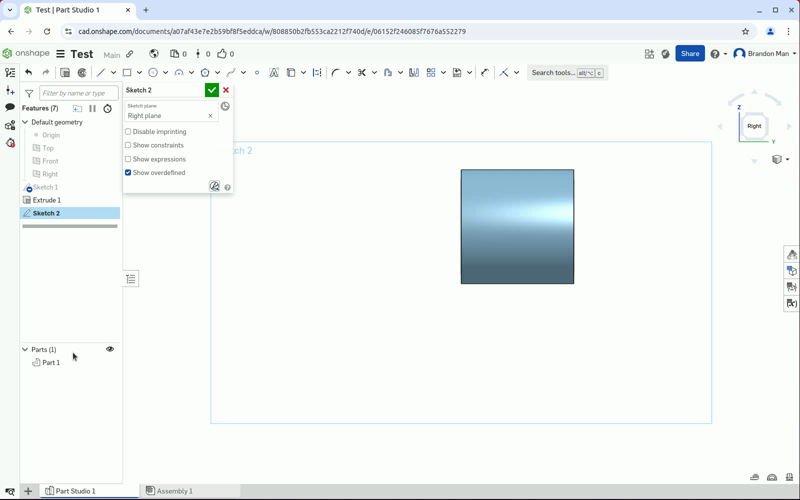
key(y)
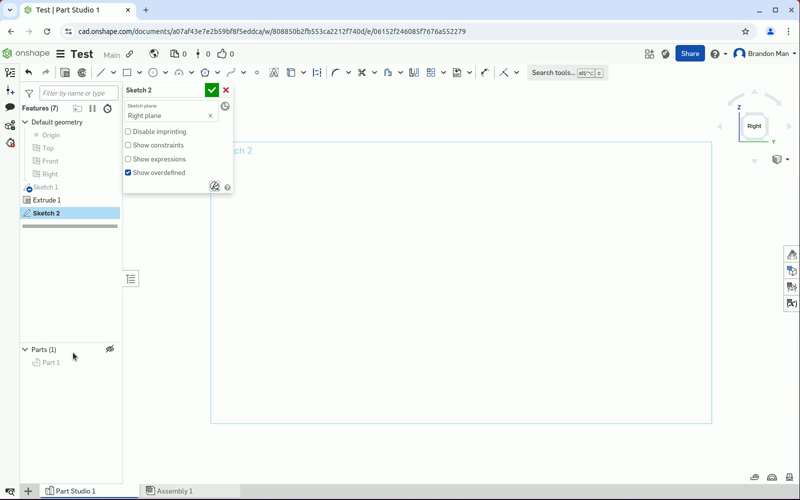
key(c)
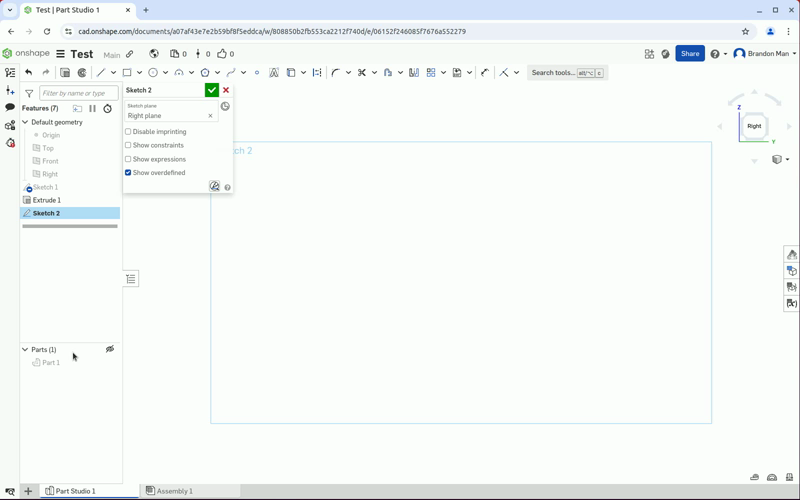
key_down(shift)
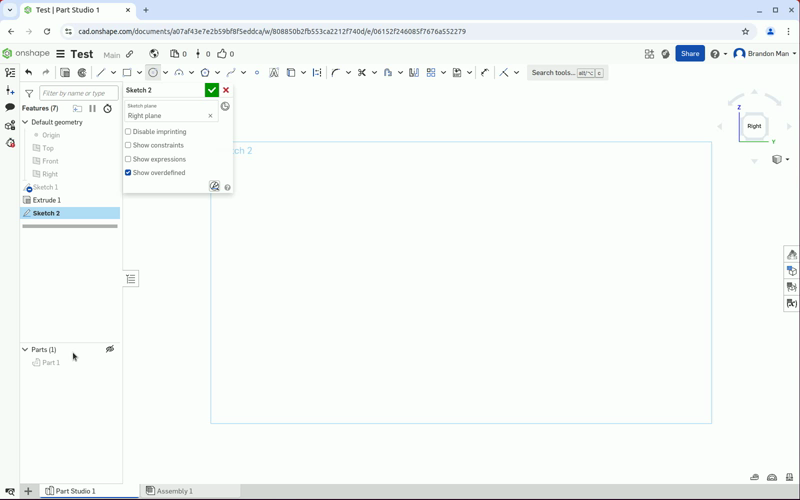
mouse_move(483, 305)
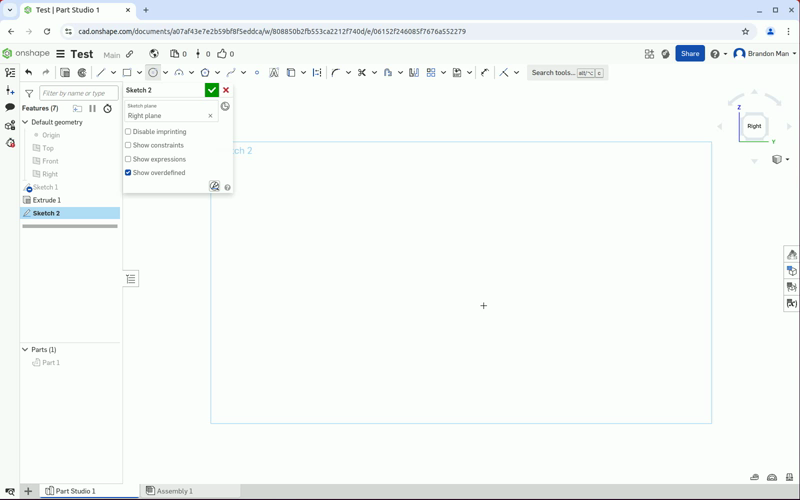
click(483, 305)
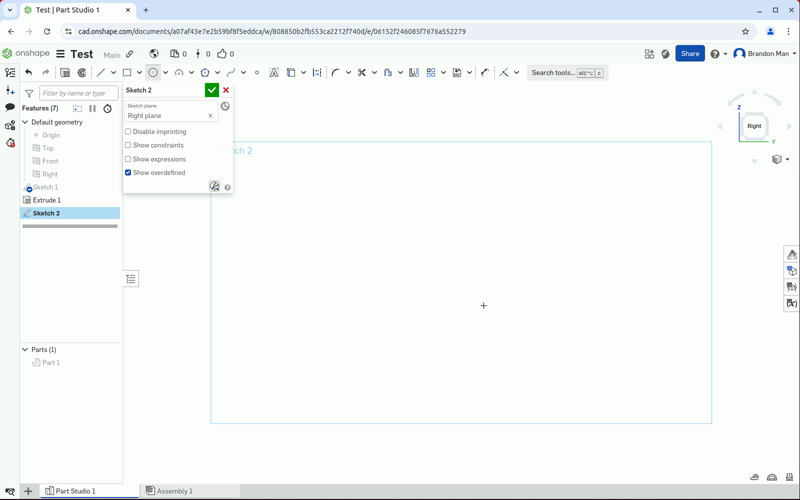
key_up(shift)
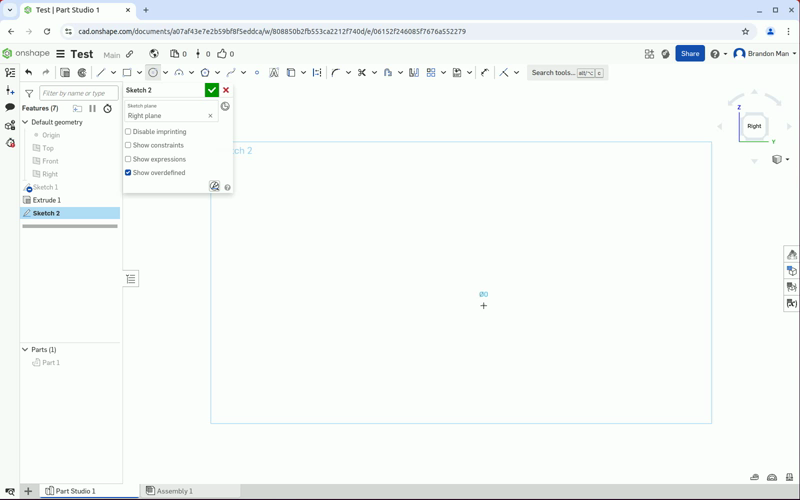
mouse_move(506, 305)
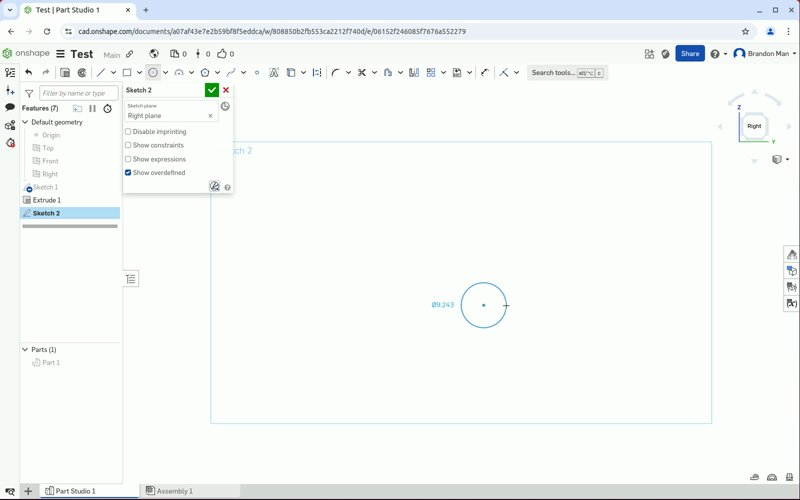
click(506, 305)
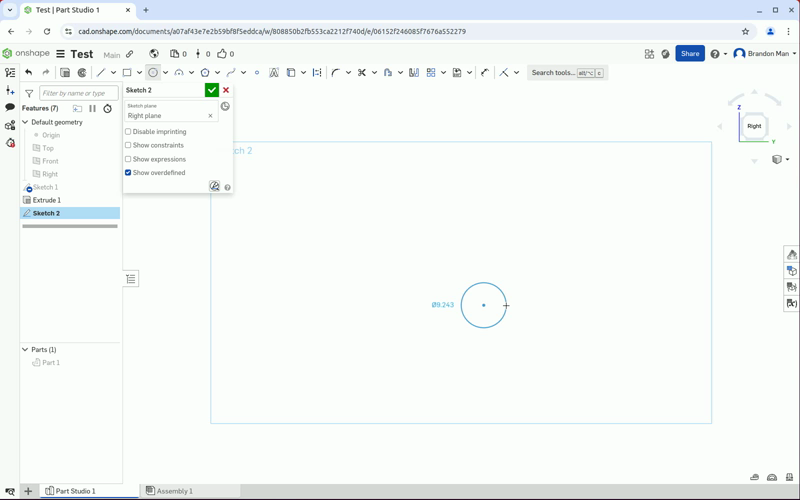
key(esc)
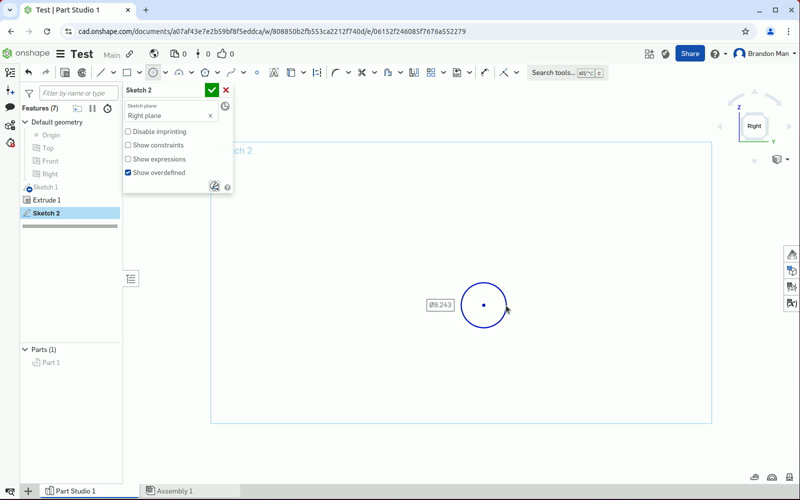
key(c)
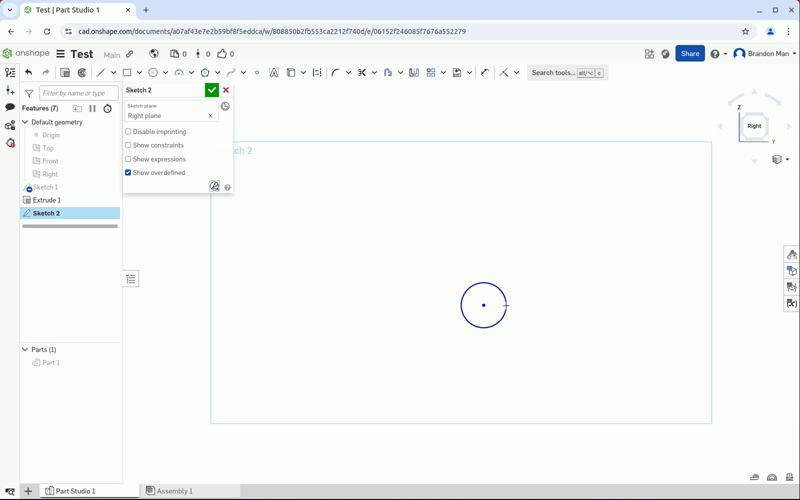
key_down(shift)
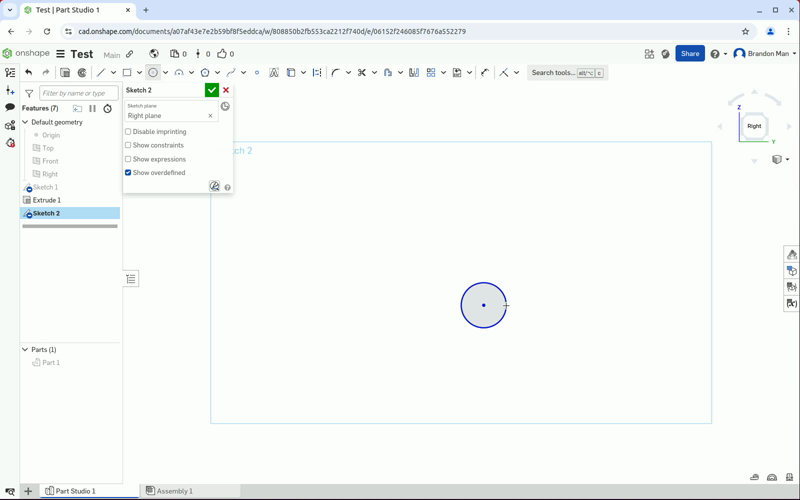
mouse_move(483, 305)
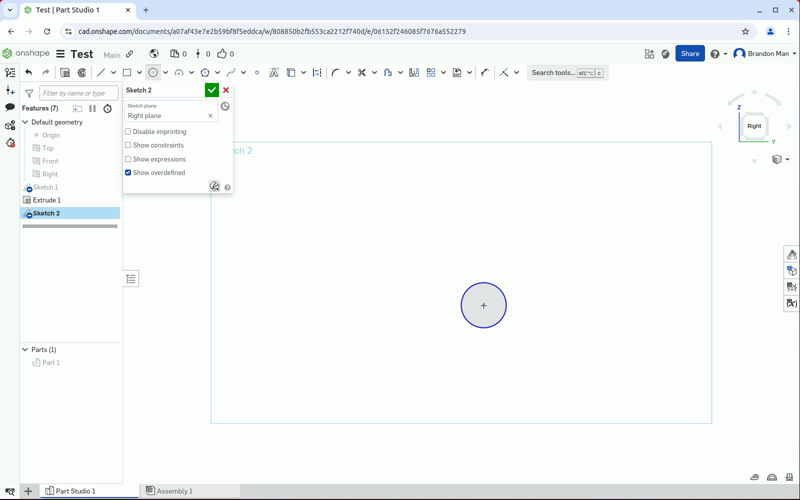
click(483, 305)
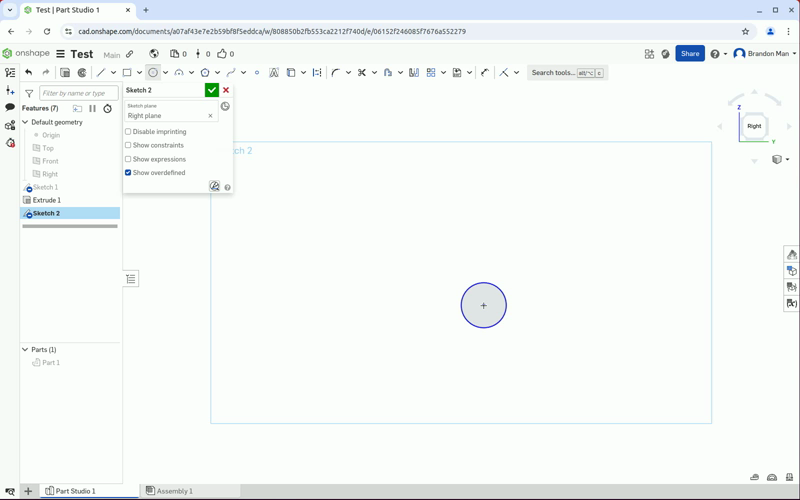
key_up(shift)
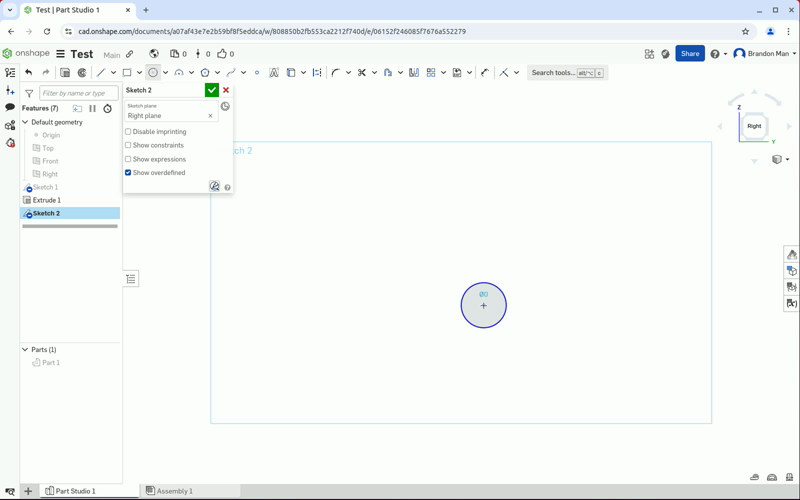
mouse_move(495, 305)
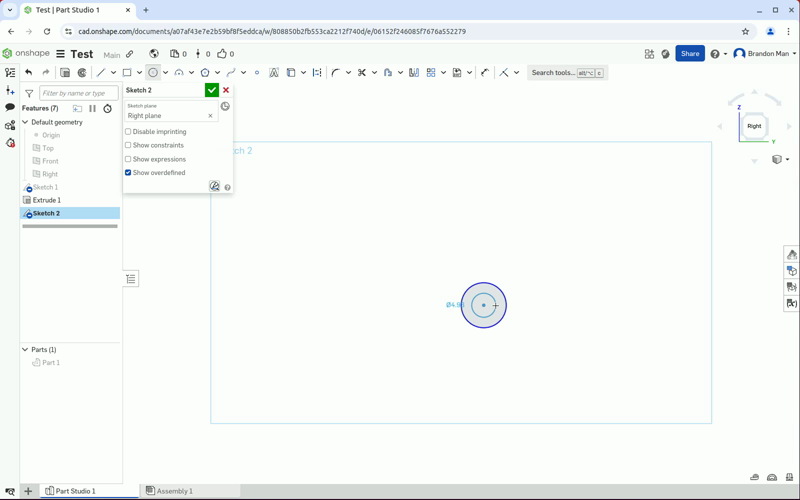
click(495, 305)
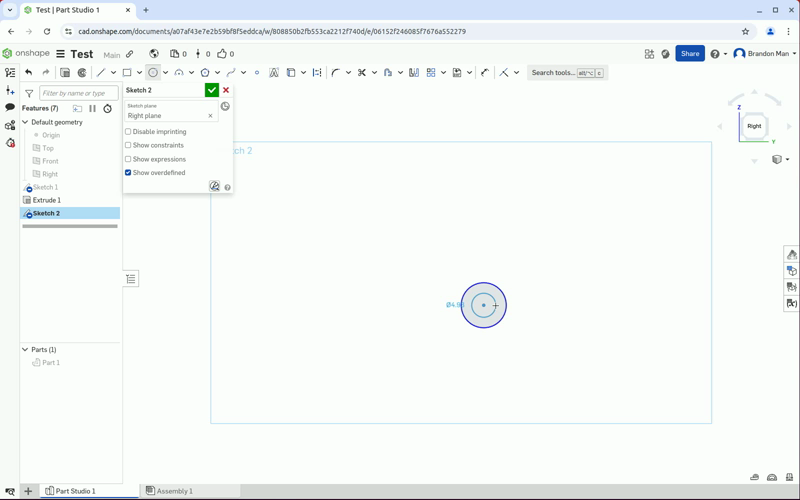
key(esc)
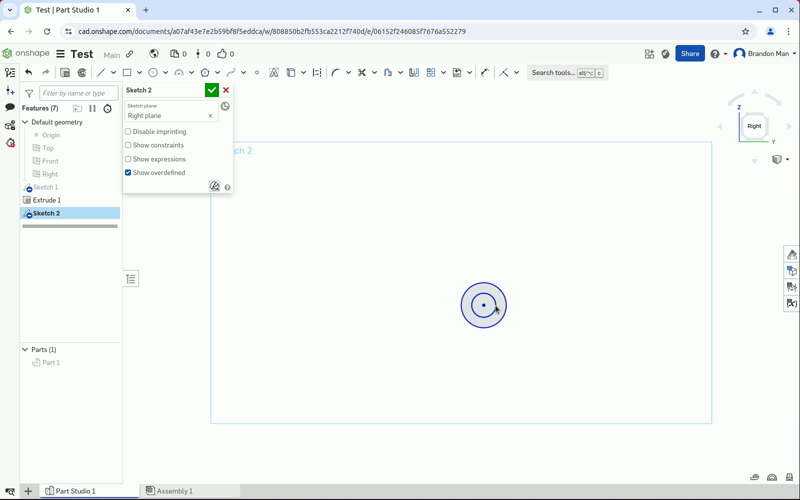
mouse_move(465, 297)
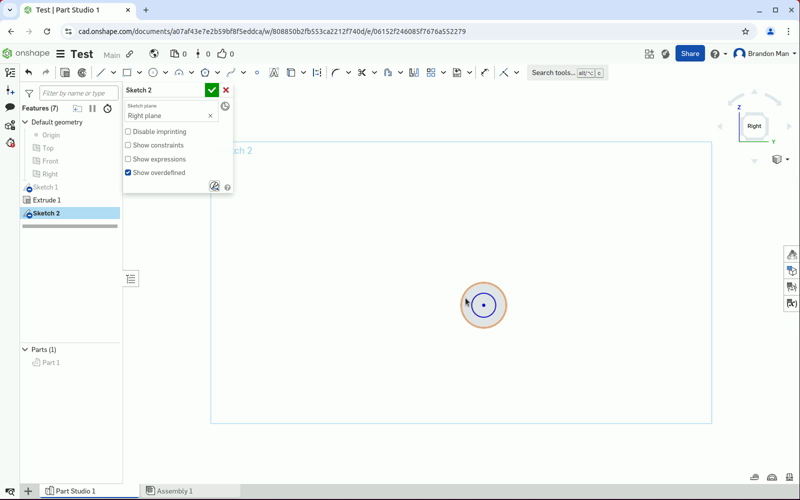
scroll(6)
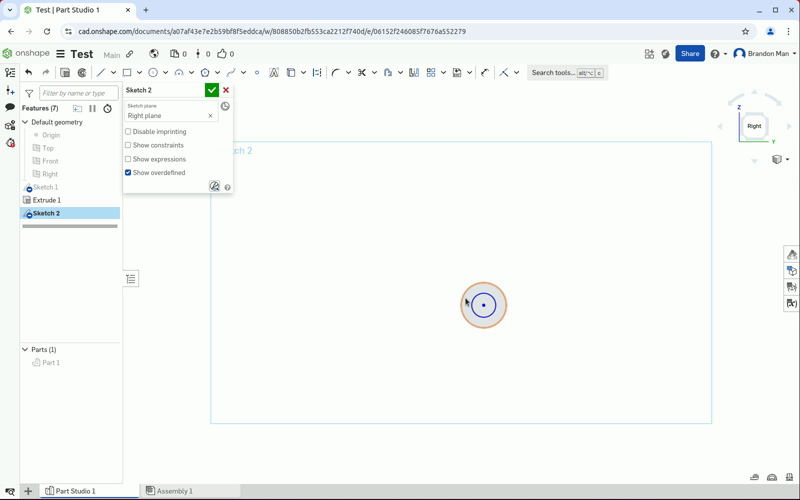
scroll(6)
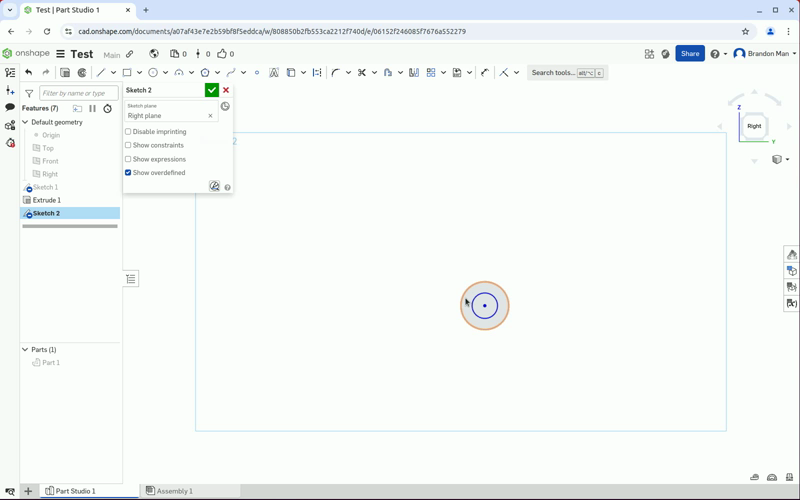
scroll(6)
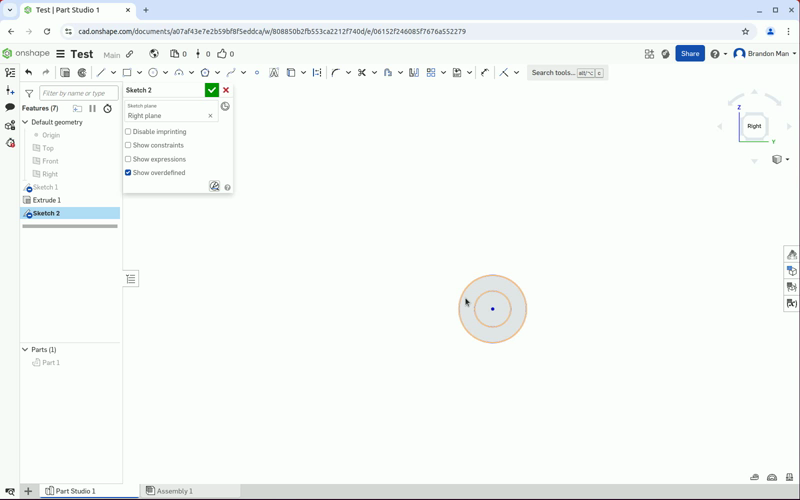
scroll(6)
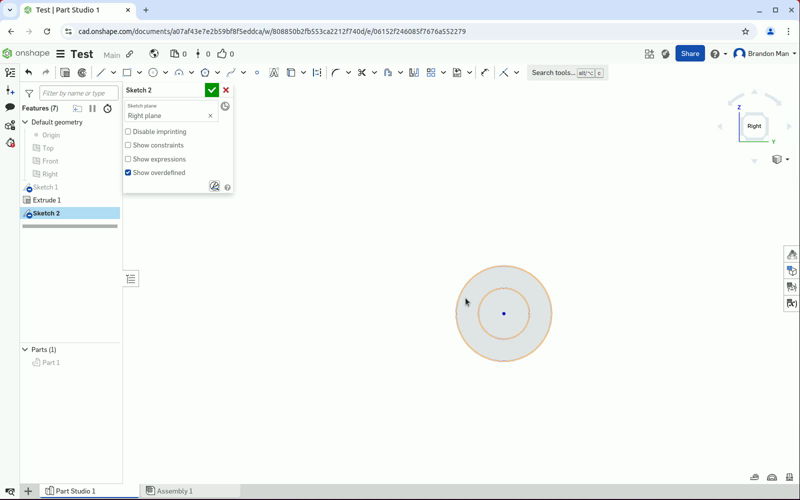
scroll(6)
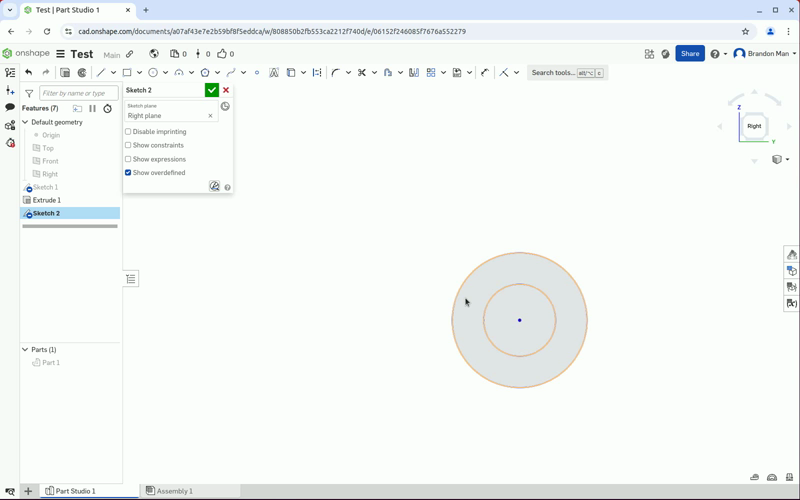
scroll(6)
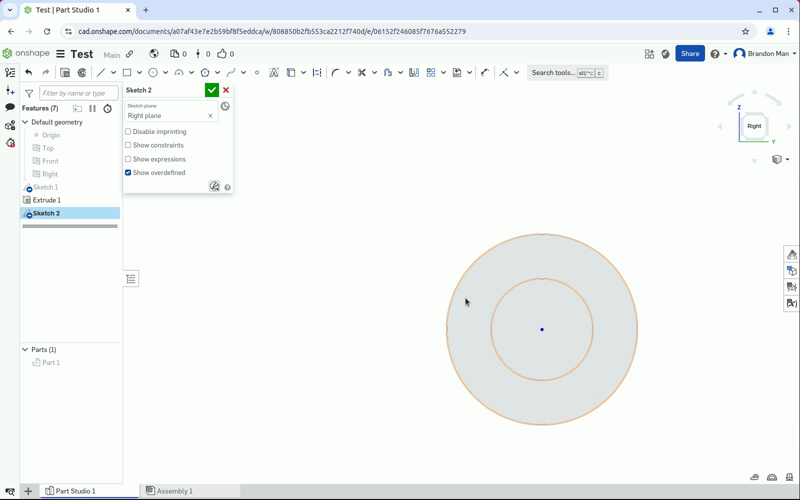
scroll(6)
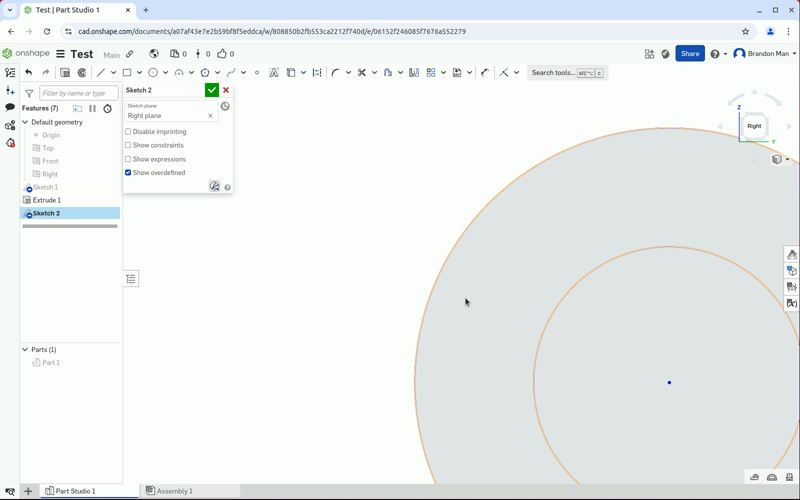
click(465, 297)
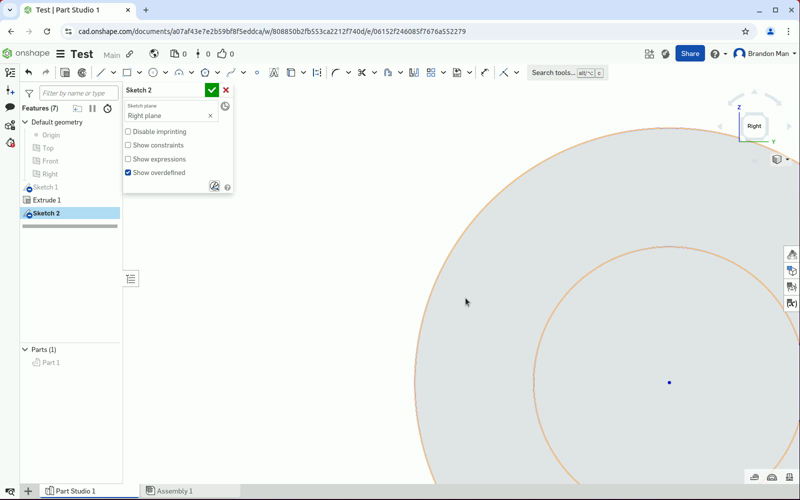
scroll(-6)
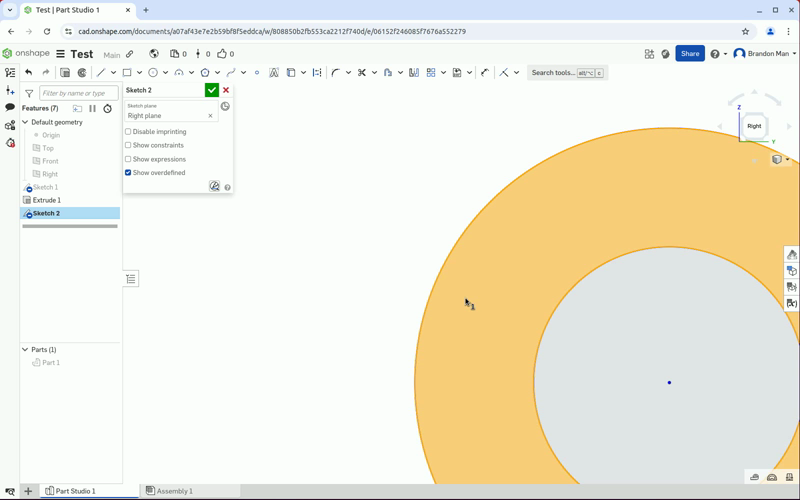
scroll(-6)
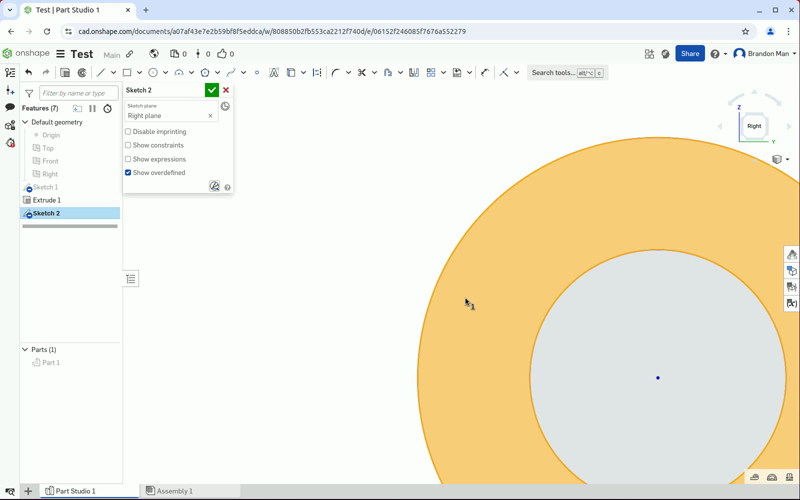
scroll(-6)
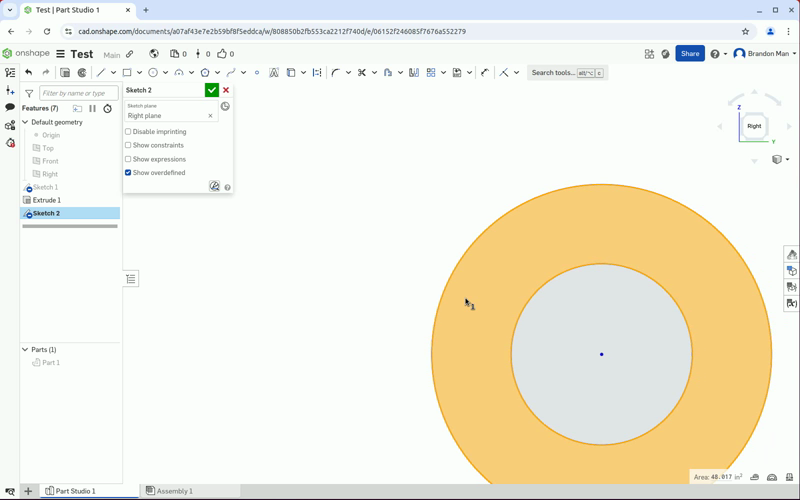
scroll(-6)
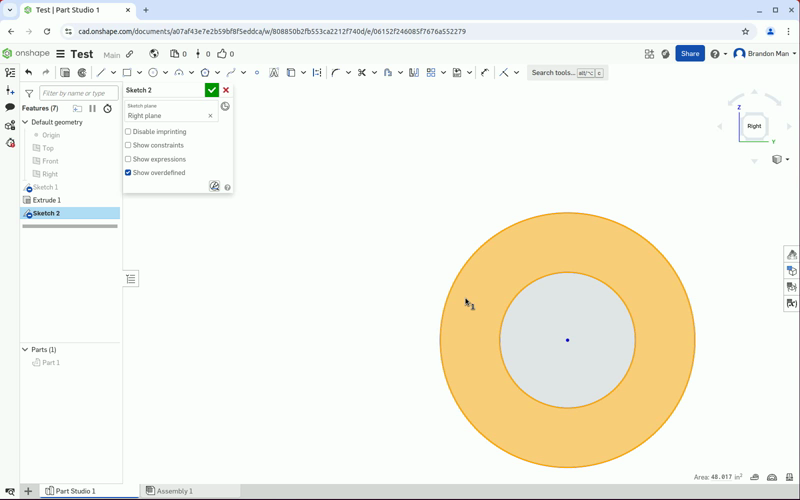
scroll(-6)
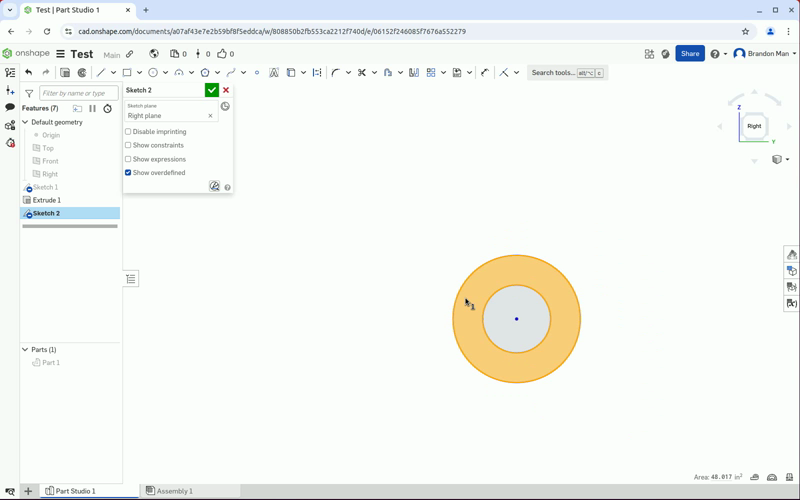
scroll(-6)
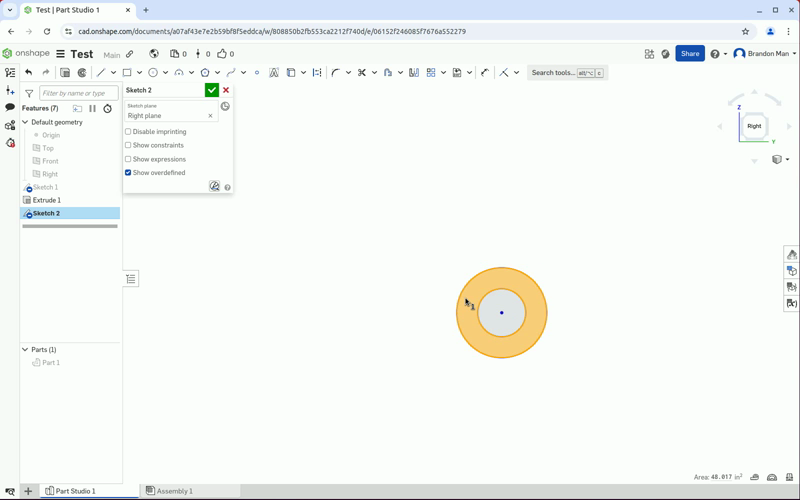
scroll(-6)
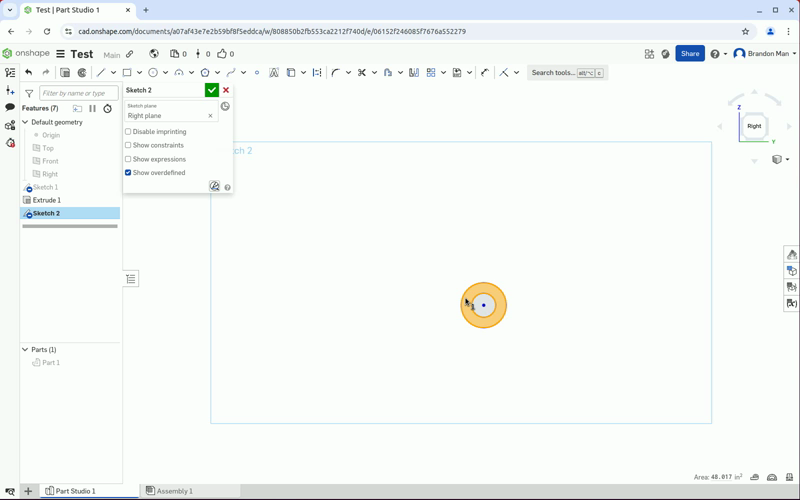
mouse_move(73, 352)
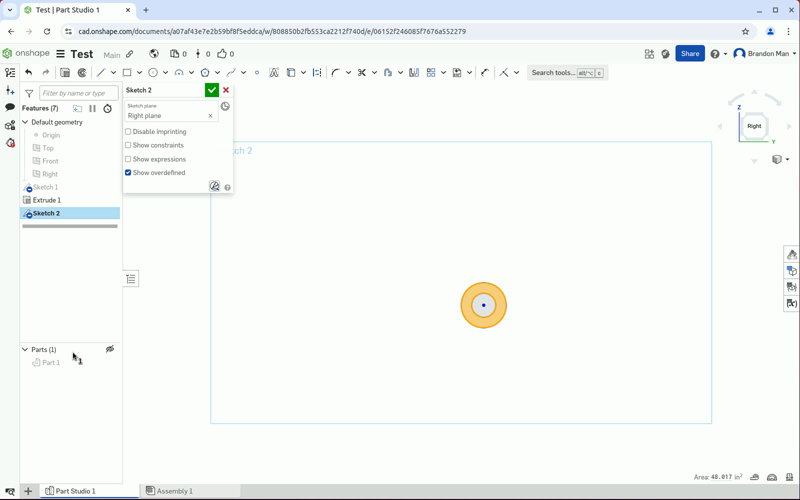
key(shift+y)
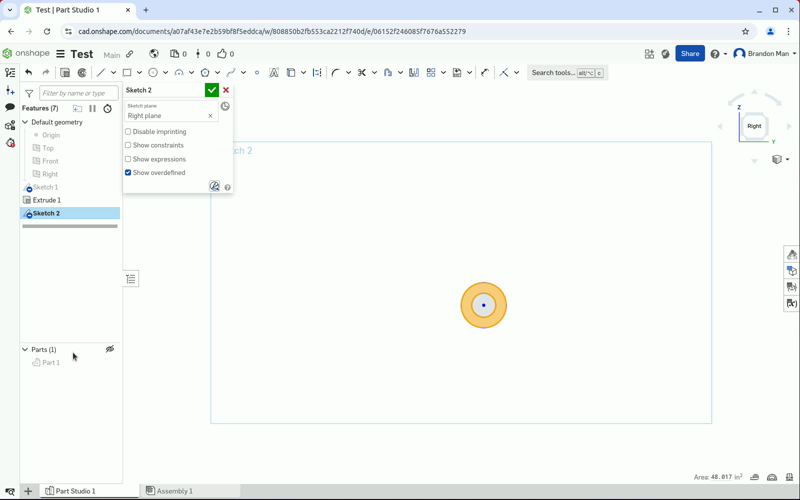
key(shift+e)
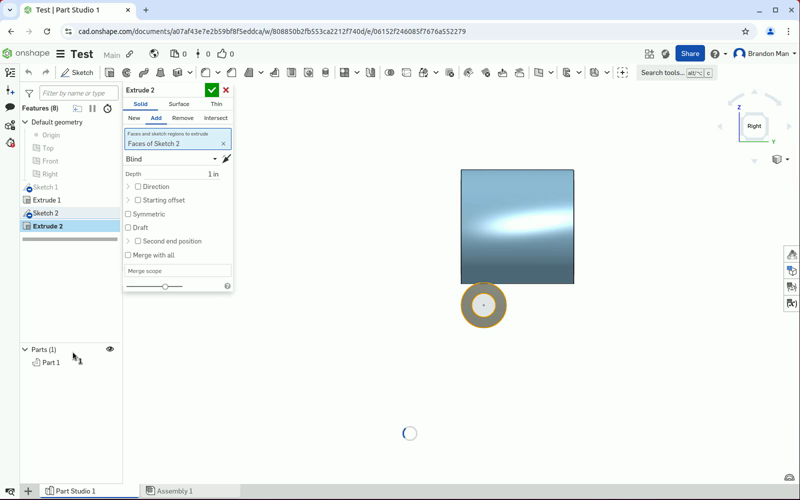
mouse_move(143, 106)
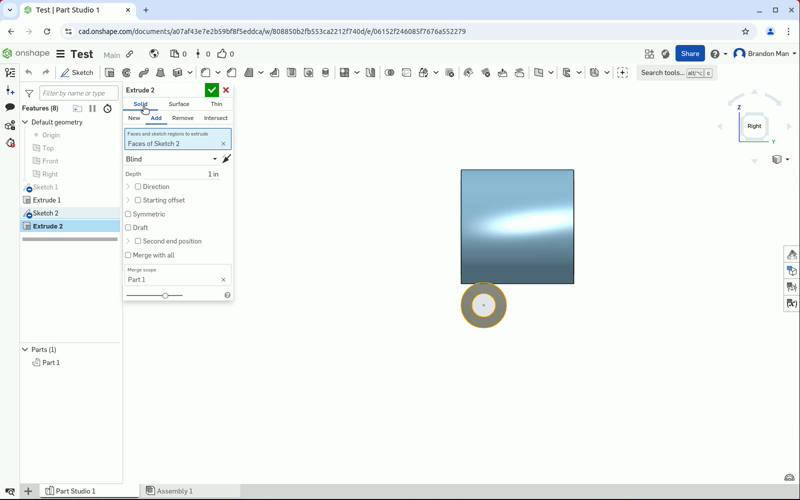
click(143, 106)
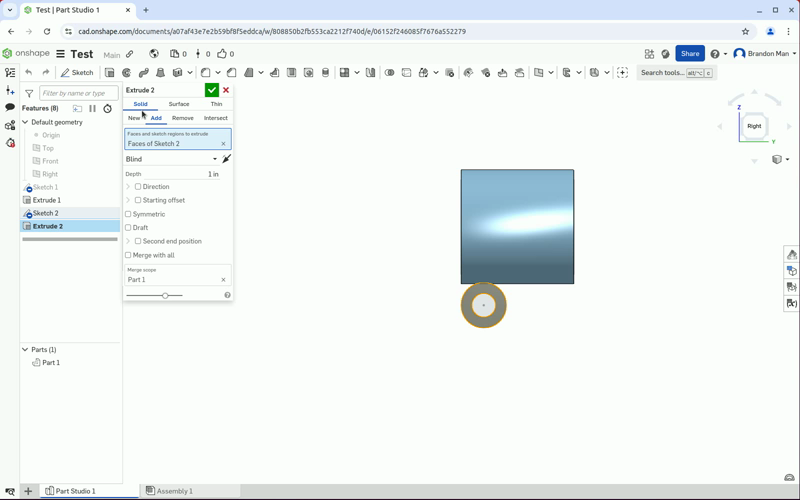
mouse_move(137, 120)
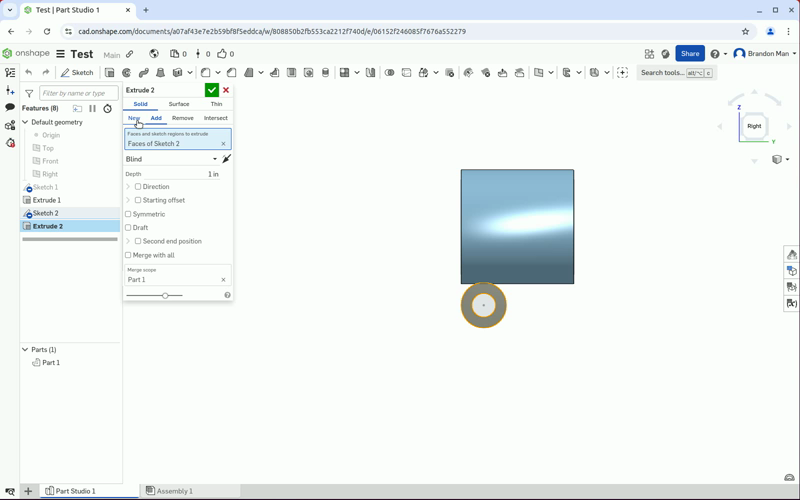
click(137, 120)
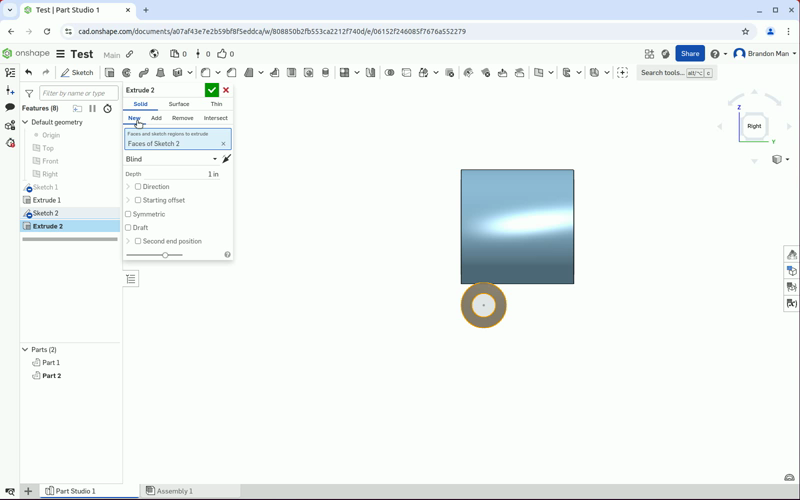
key(tab, 4)
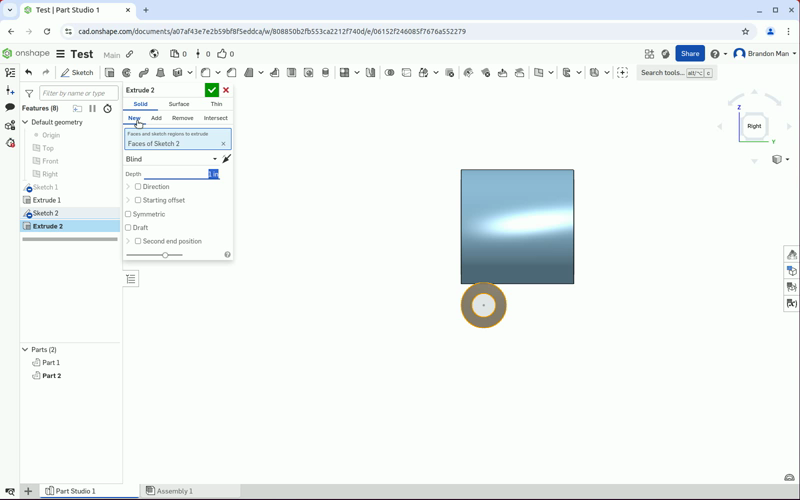
text(27.922)
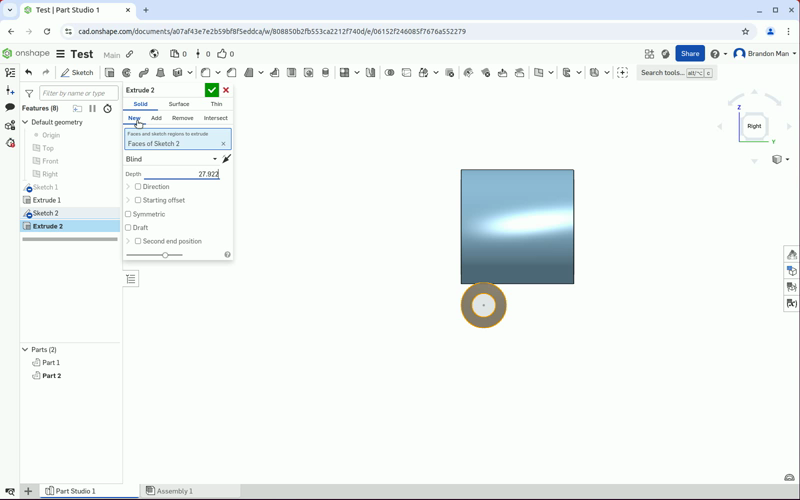
key(tab, 3)
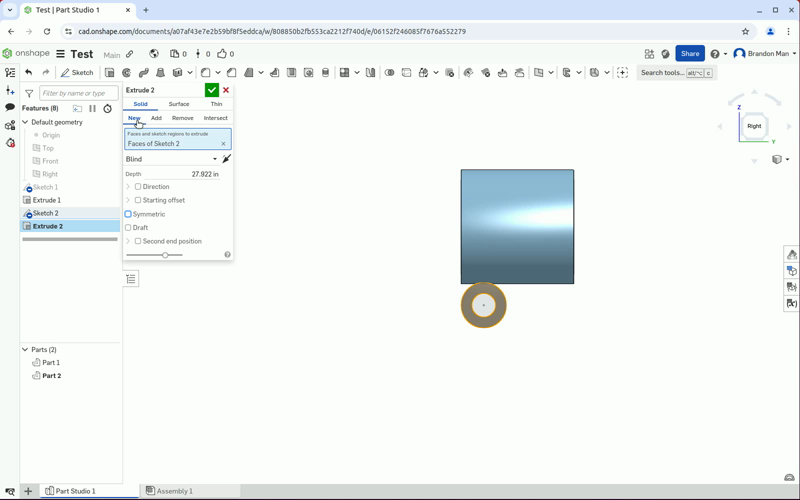
key(space)
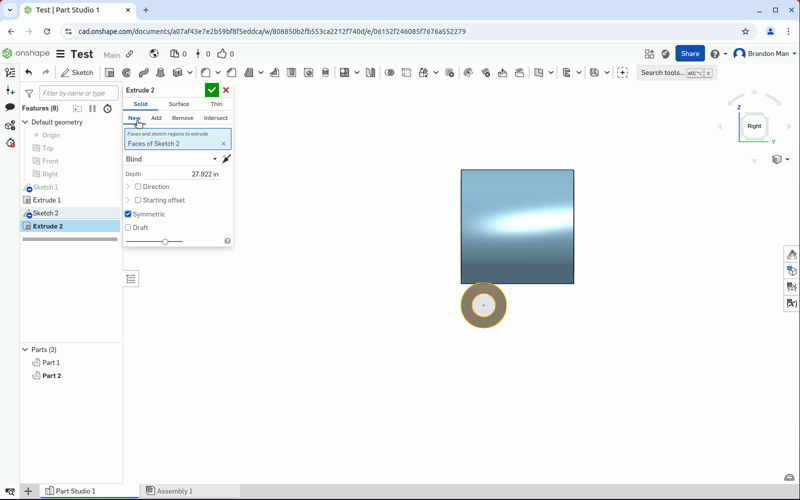
key(enter)
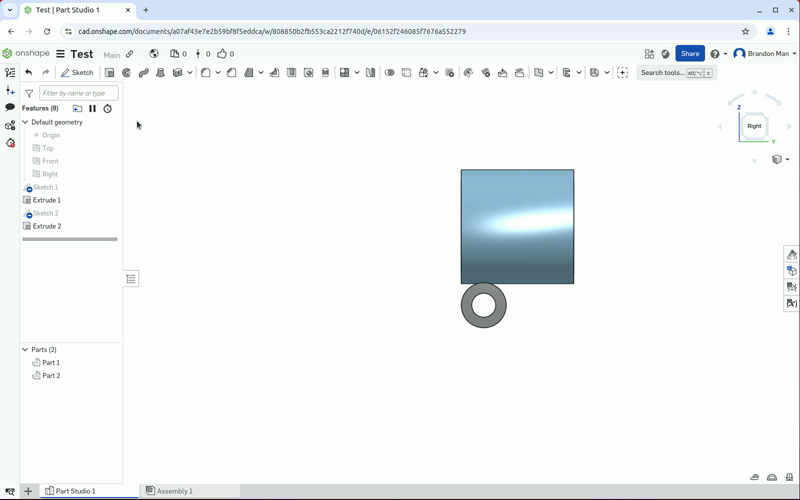
key(shift+h)
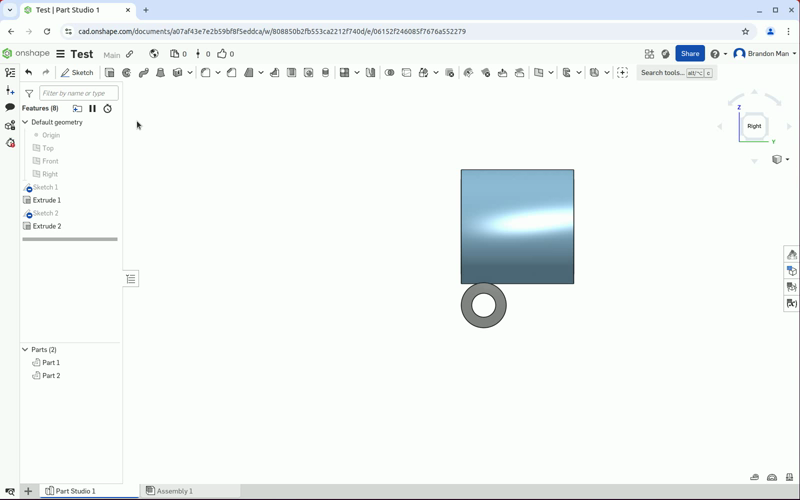
key(shift+h)
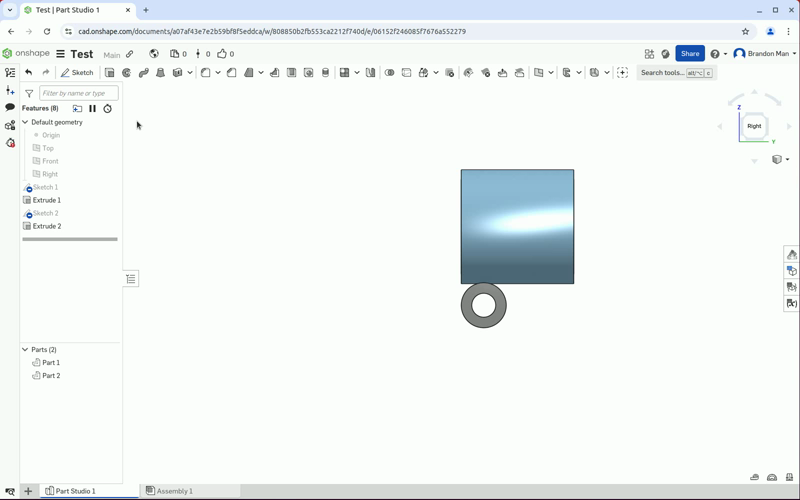
mouse_move(73, 189)
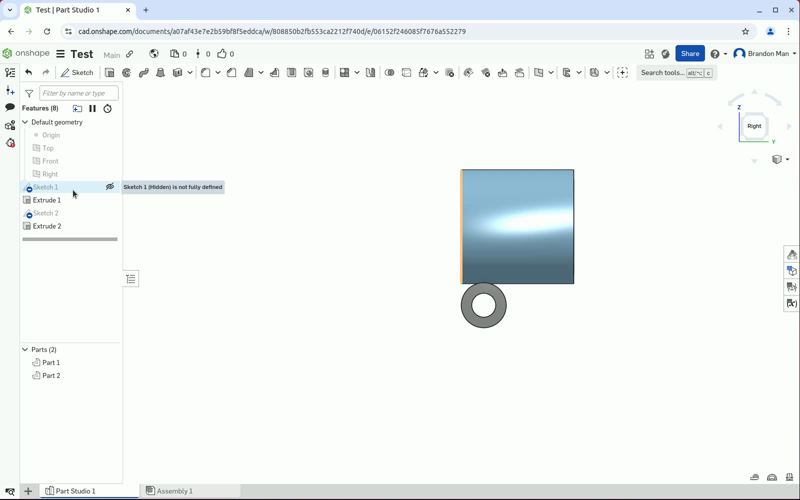
click(73, 189)
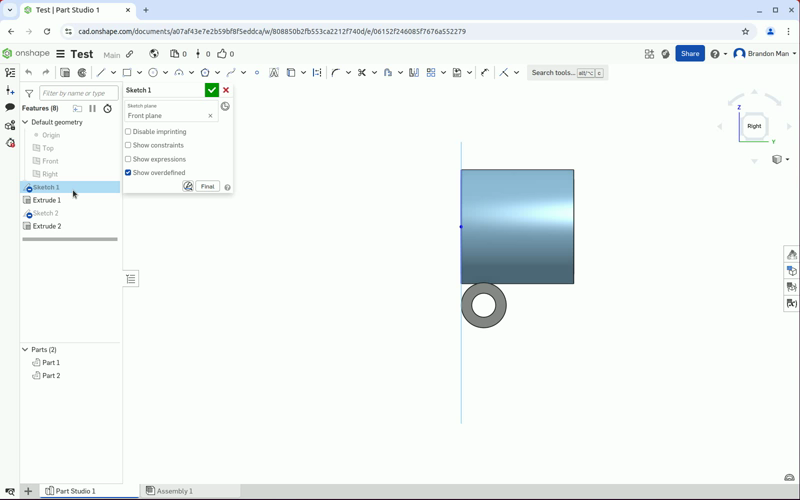
mouse_move(229, 92)
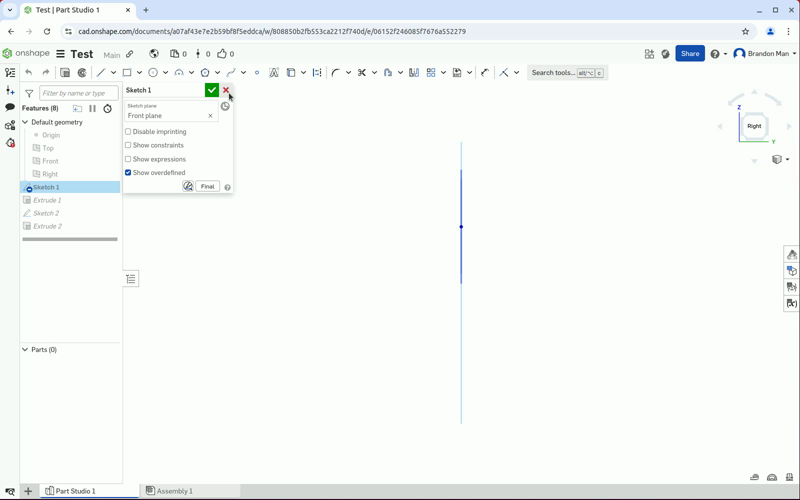
click(229, 92)
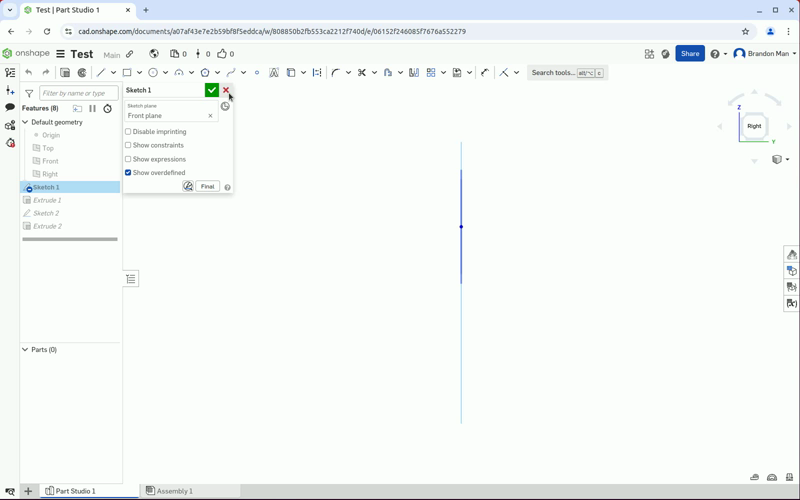
key(shift+s)
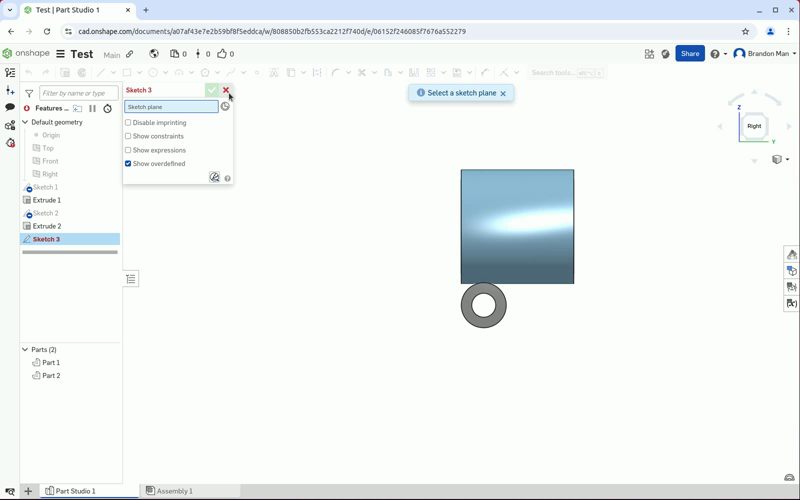
mouse_move(73, 176)
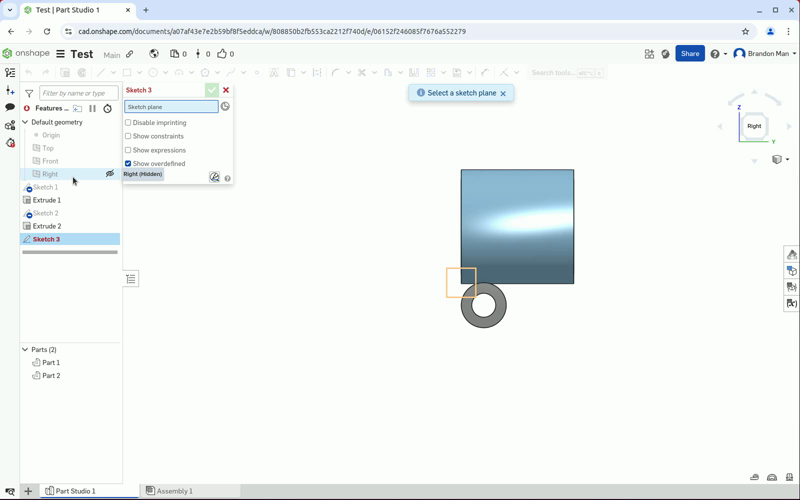
click(73, 176)
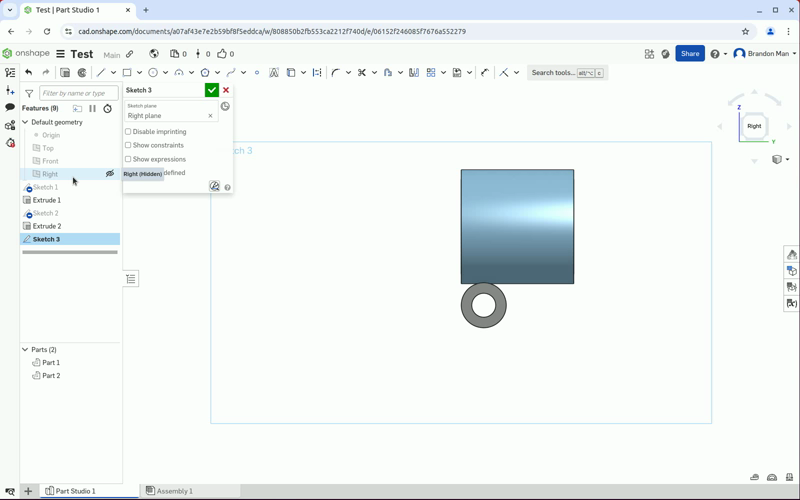
mouse_move(73, 352)
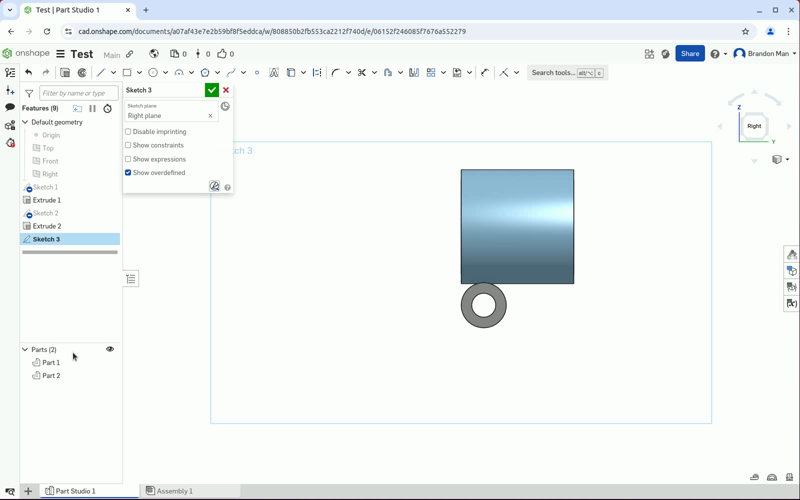
key(y)
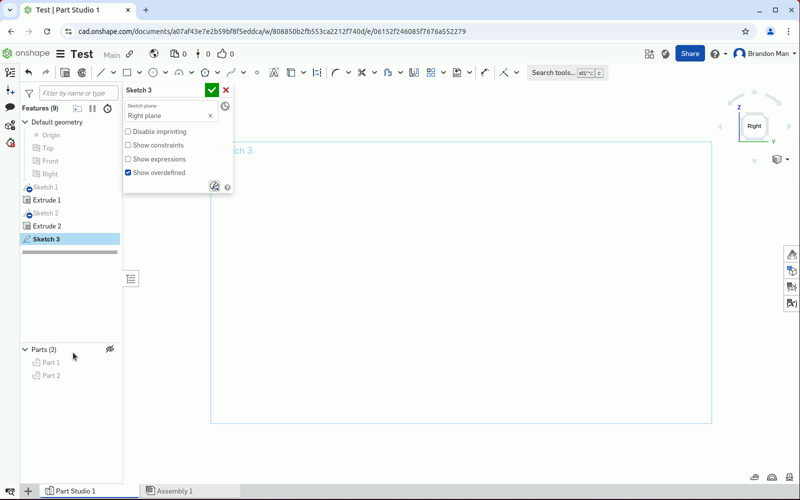
key(l)
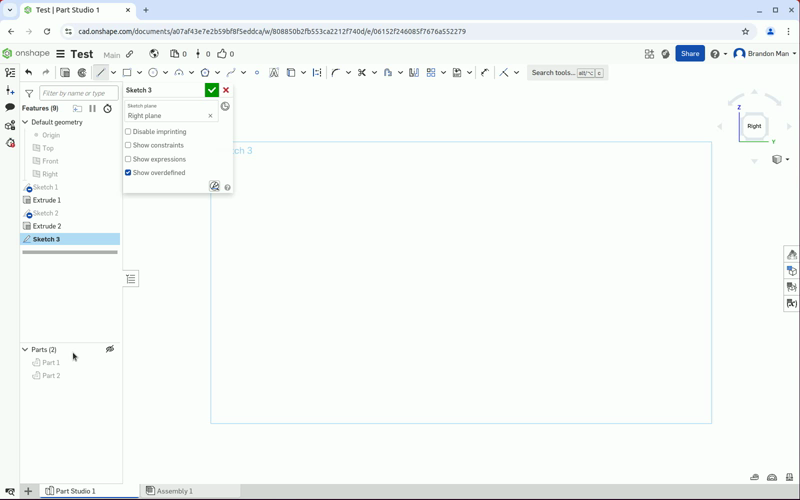
key_down(shift)
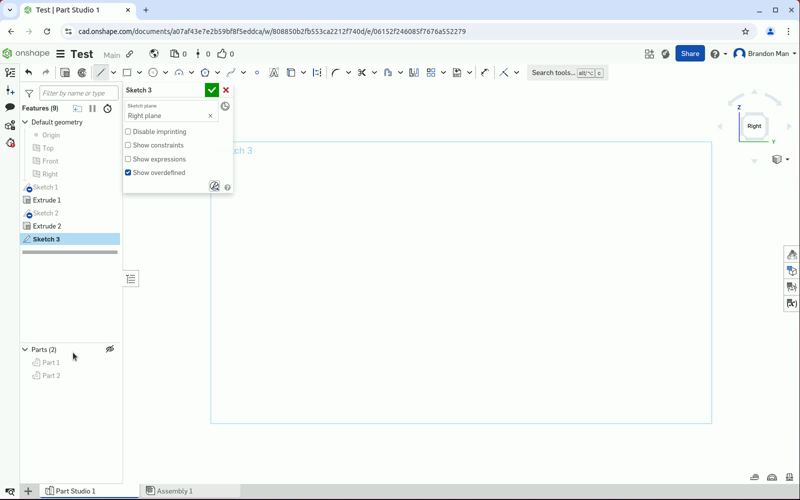
mouse_move(505, 305)
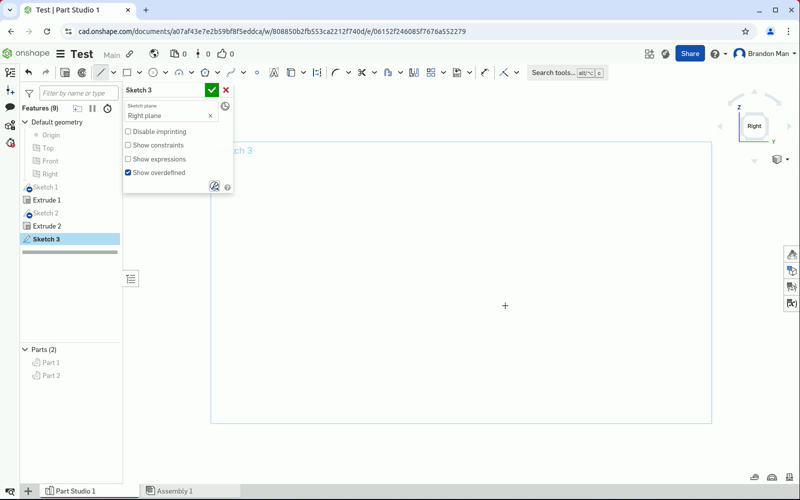
click(505, 305)
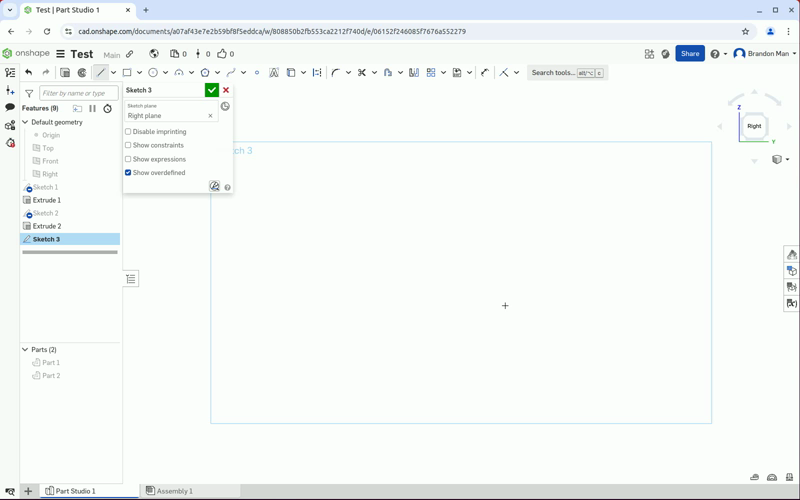
key_up(shift)
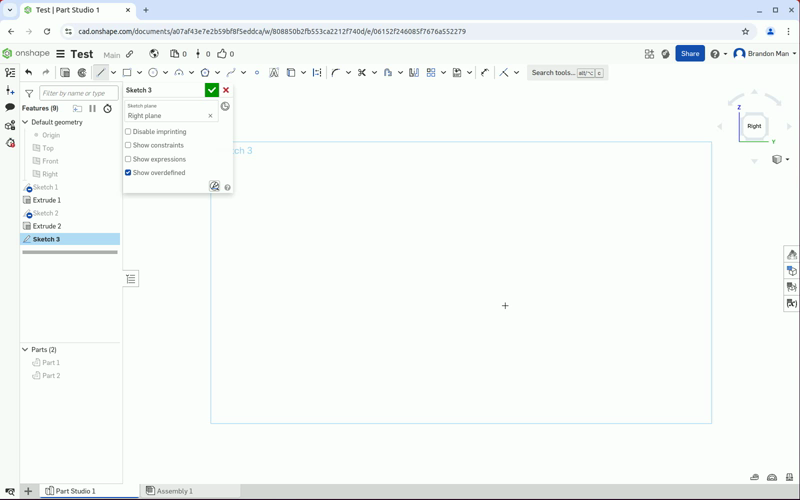
key_down(shift)
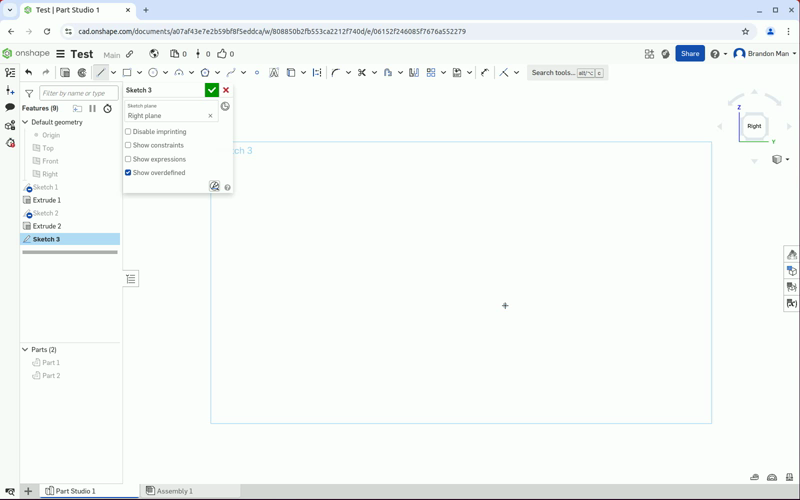
mouse_move(573, 282)
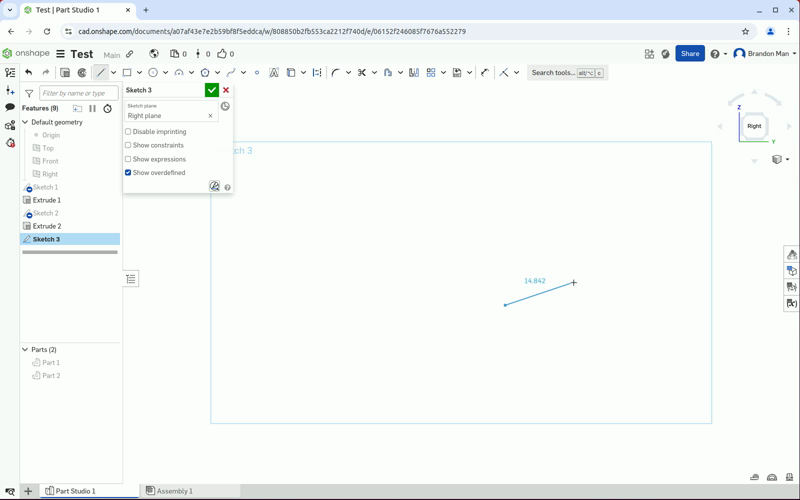
click(573, 282)
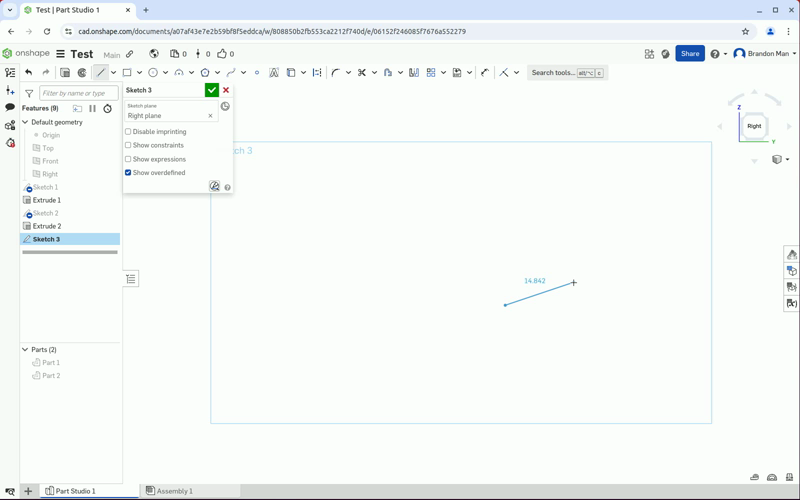
key_up(shift)
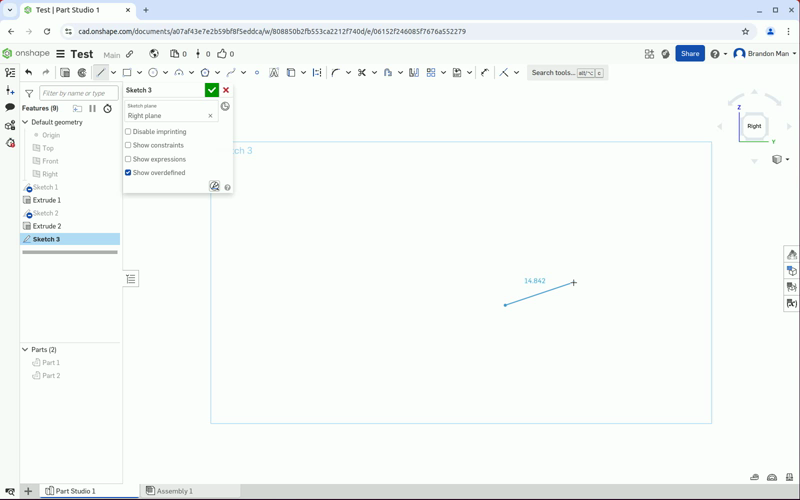
key_down(shift)
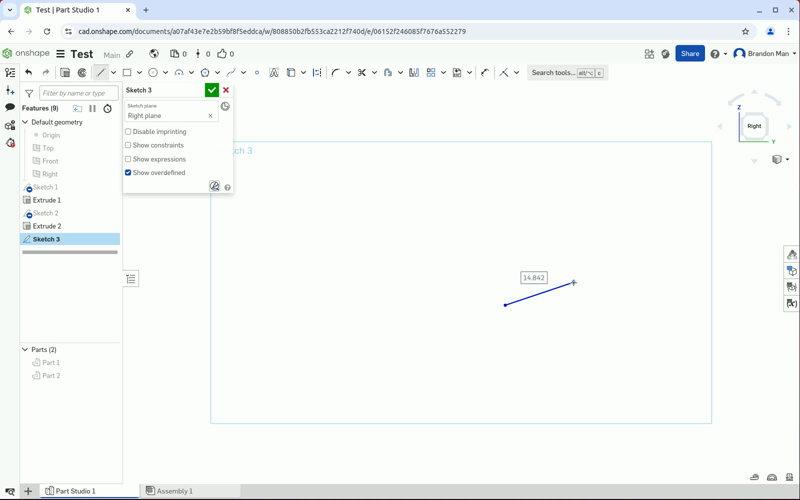
mouse_move(505, 282)
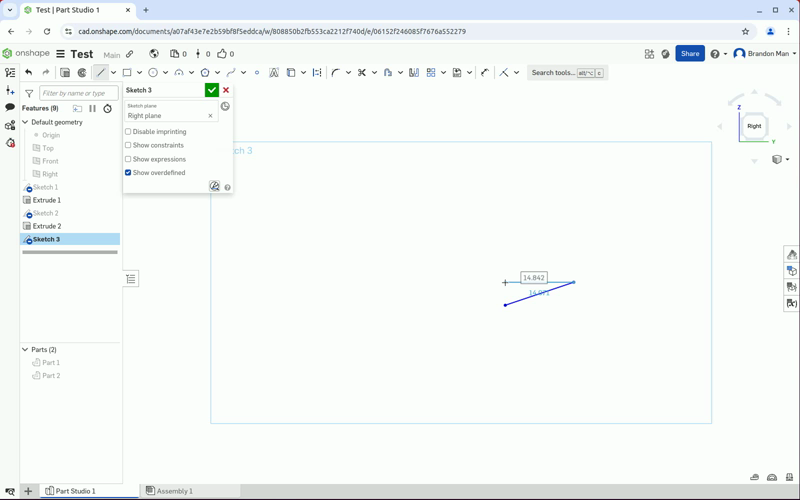
click(505, 282)
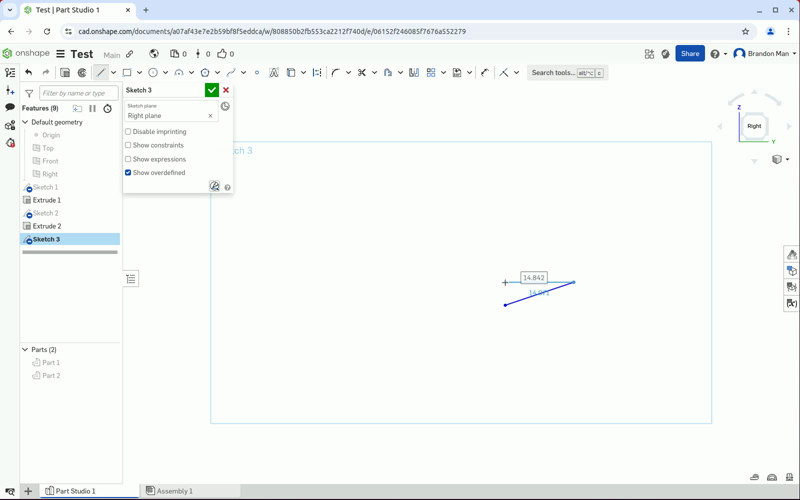
key_up(shift)
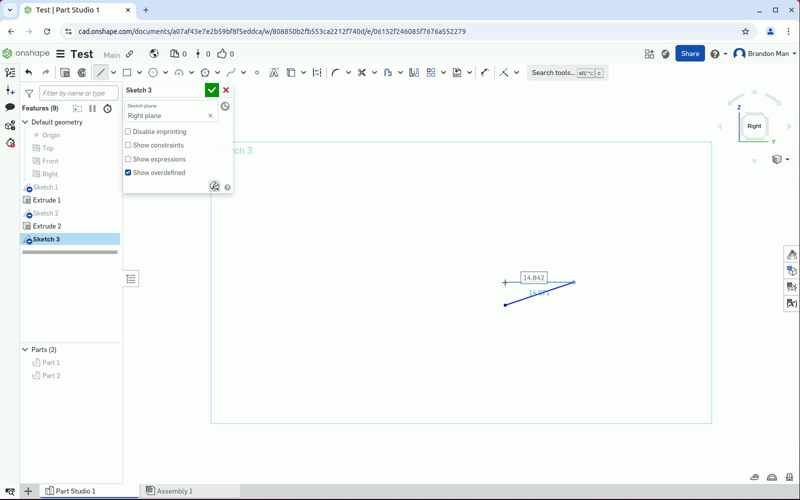
mouse_move(535, 282)
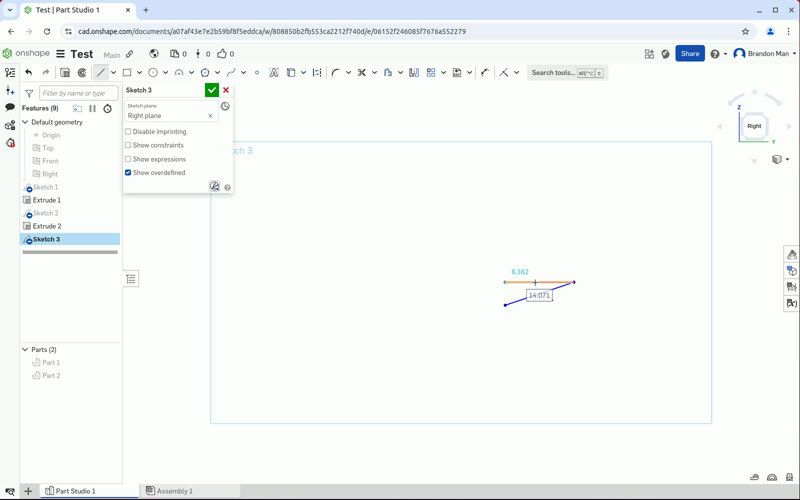
key_down(shift)
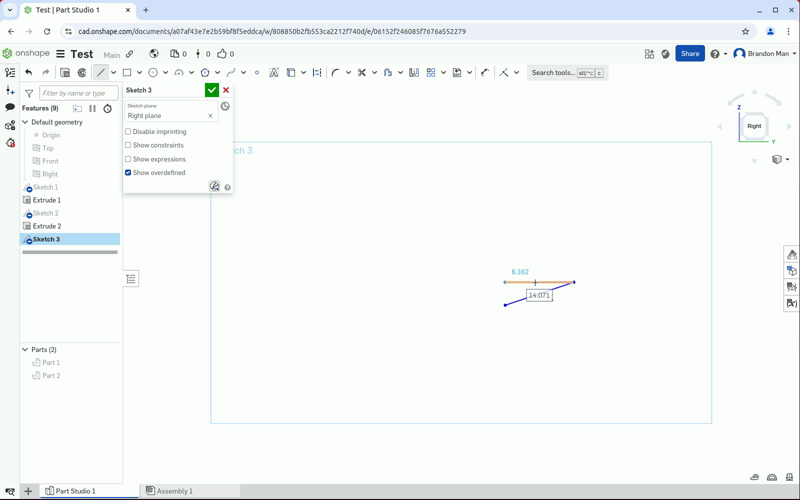
mouse_move(505, 305)
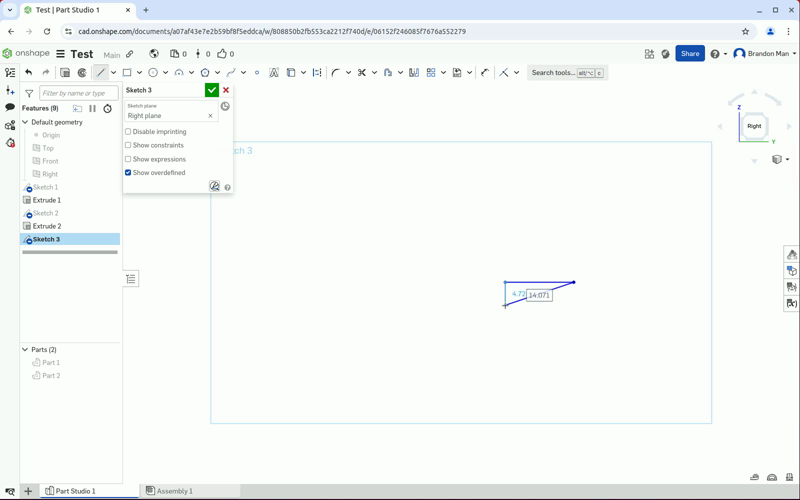
key_up(shift)
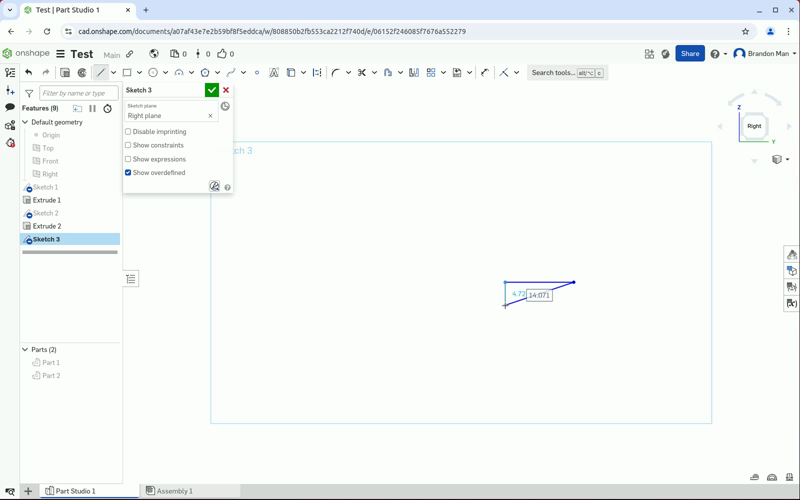
click(505, 305)
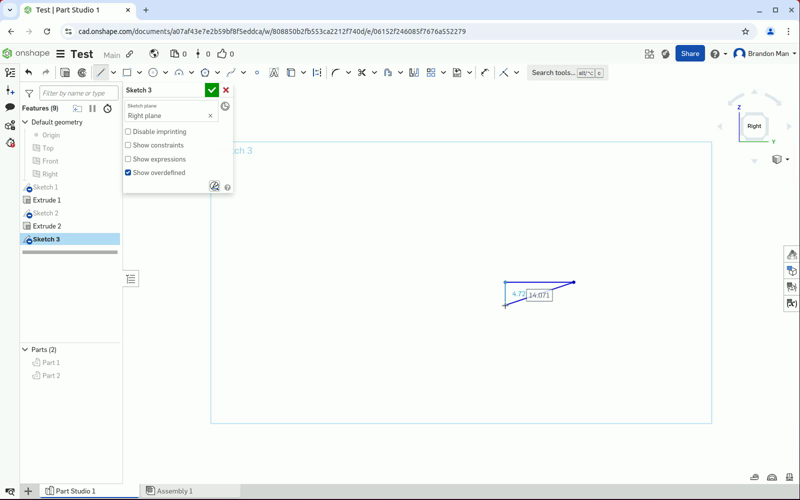
key(esc)
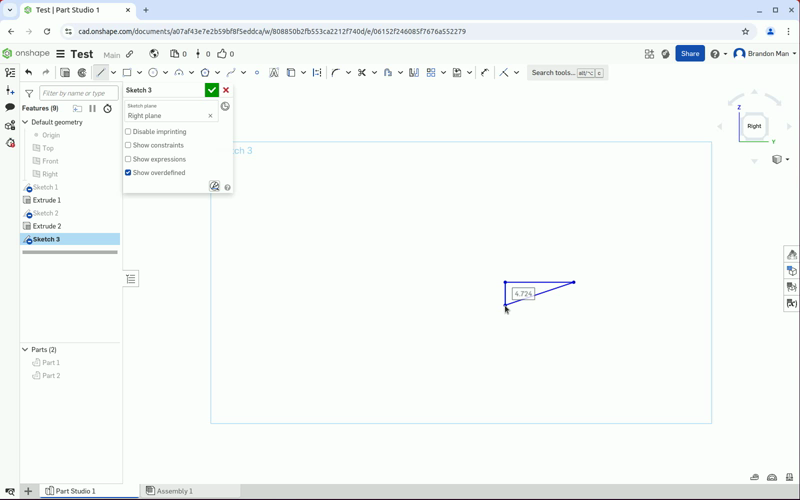
mouse_move(536, 285)
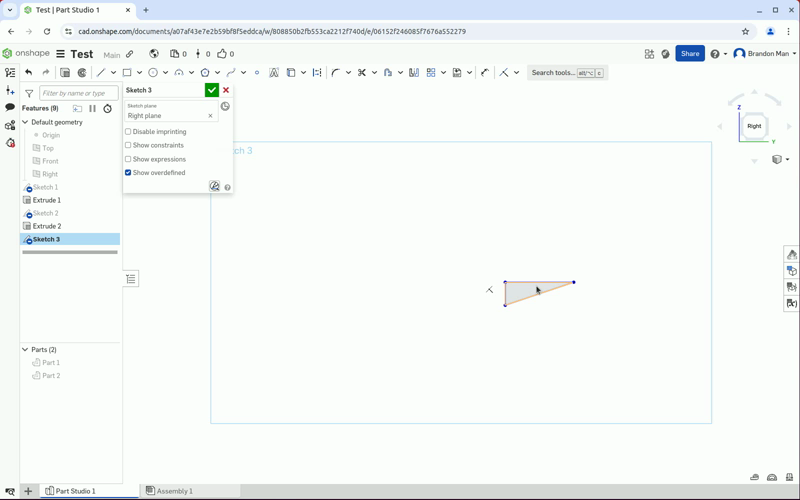
scroll(6)
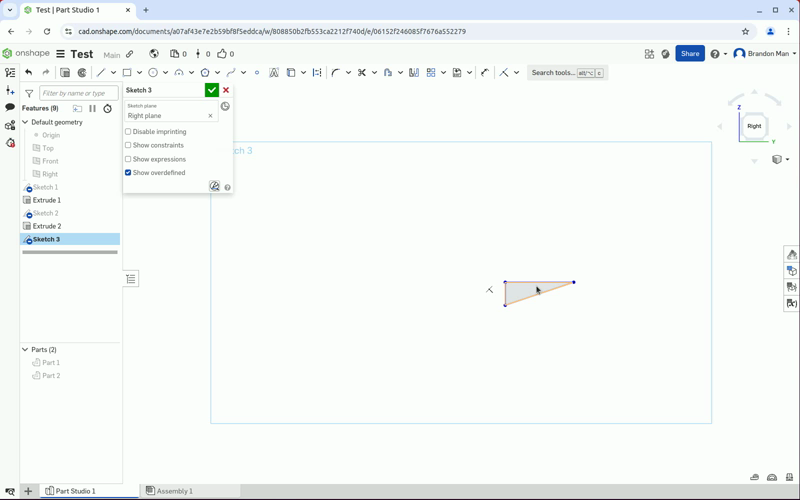
scroll(6)
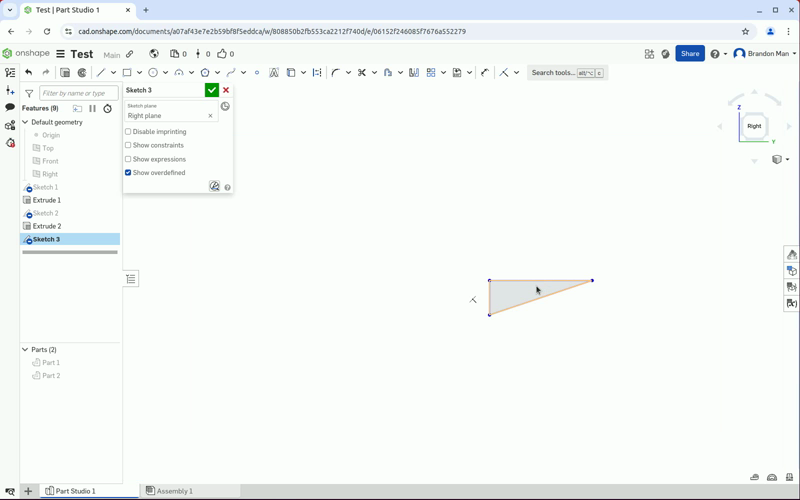
scroll(6)
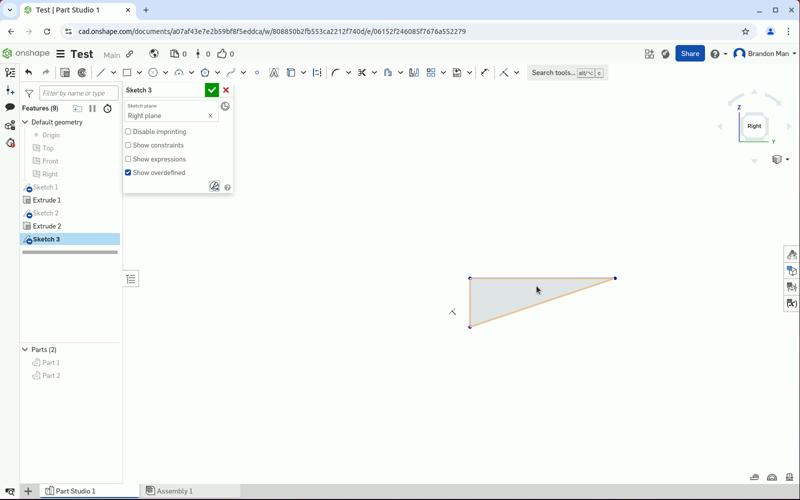
scroll(6)
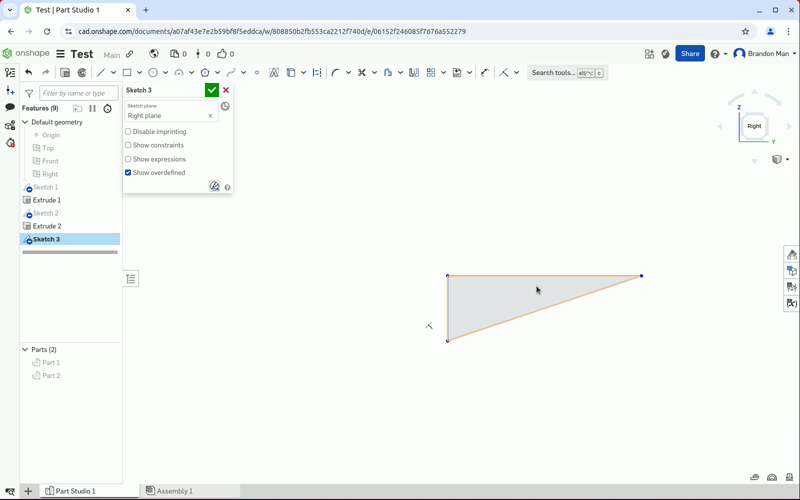
scroll(6)
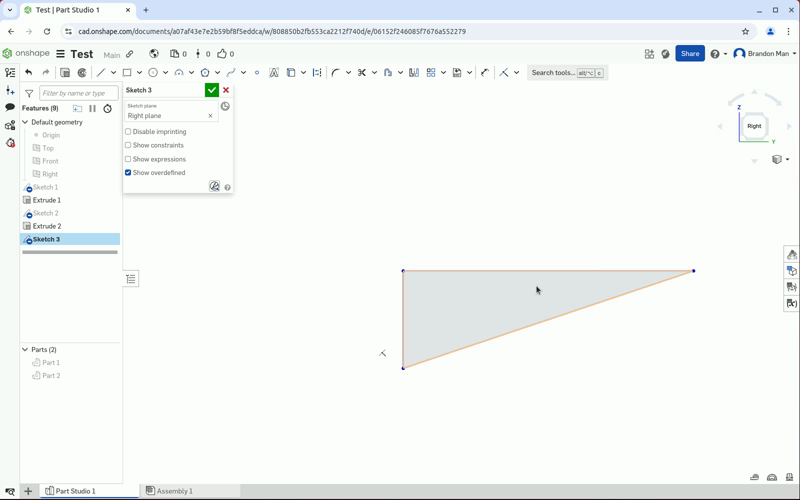
scroll(6)
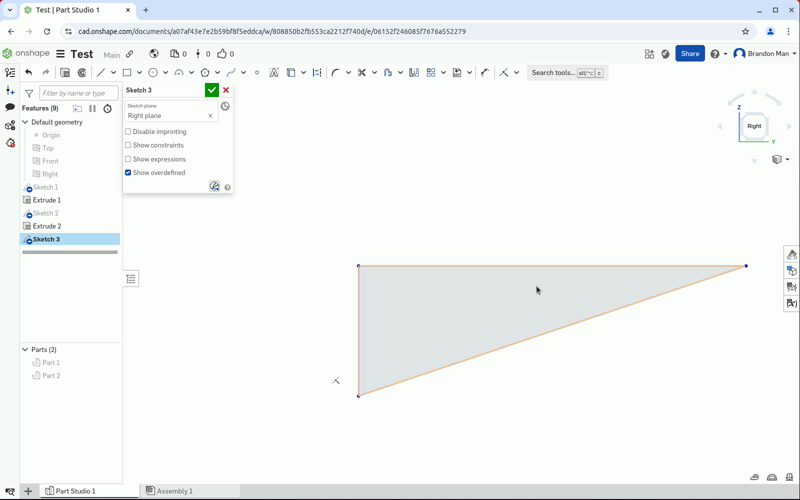
scroll(6)
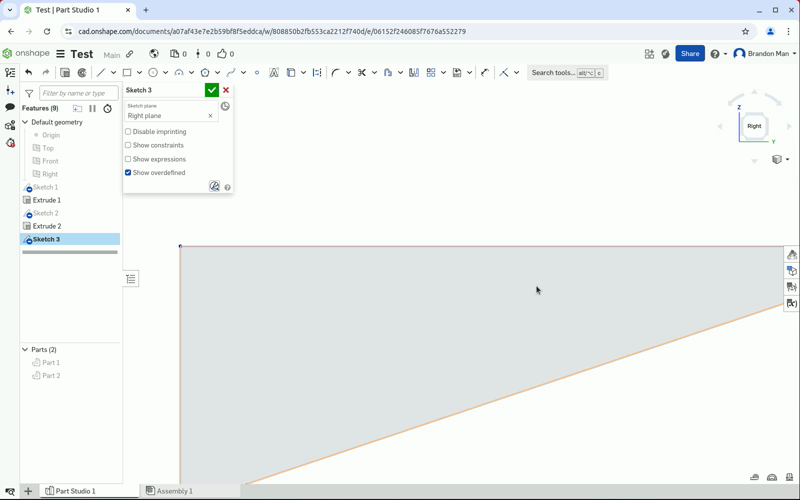
click(536, 285)
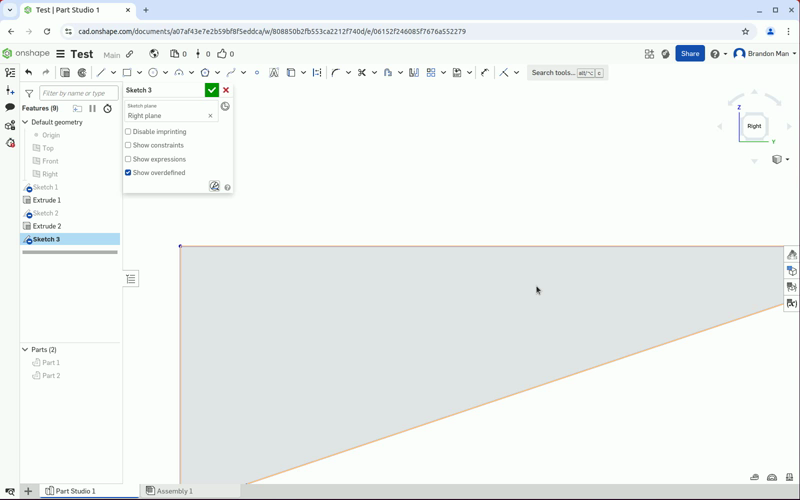
scroll(-6)
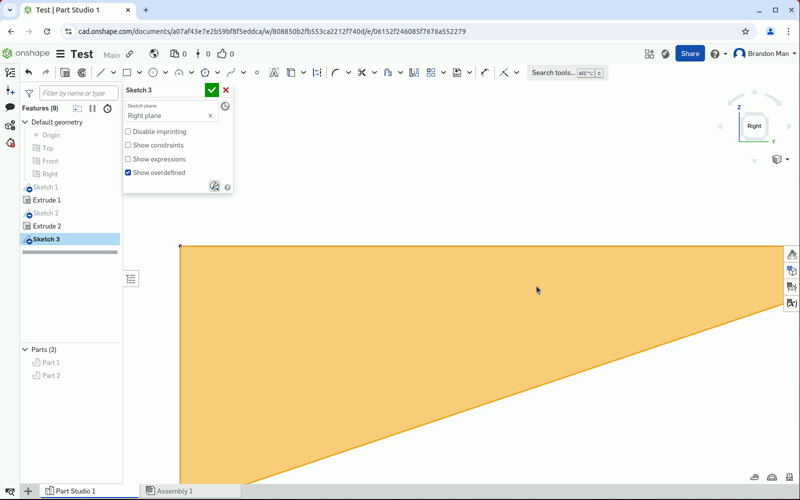
scroll(-6)
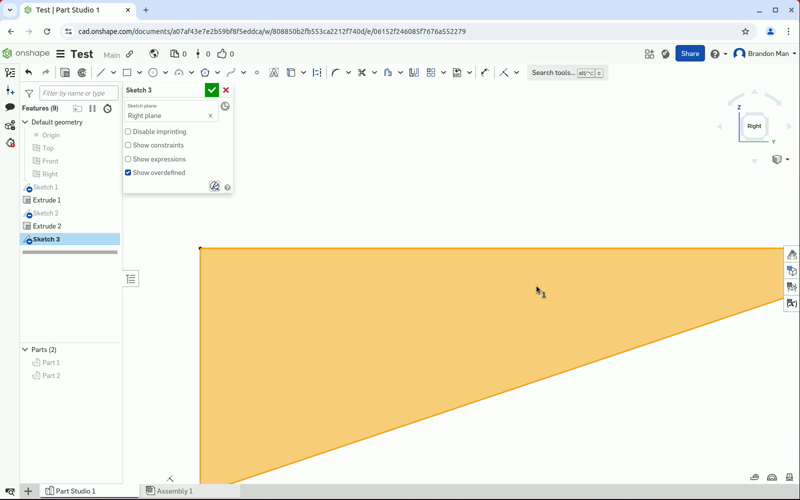
scroll(-6)
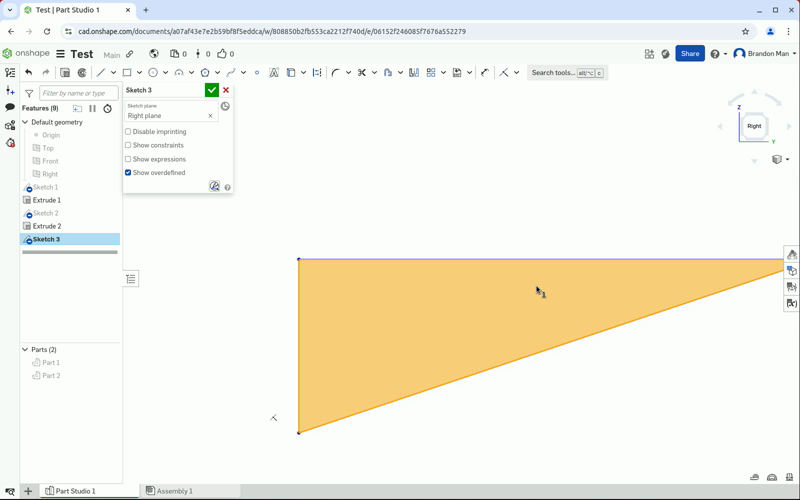
scroll(-6)
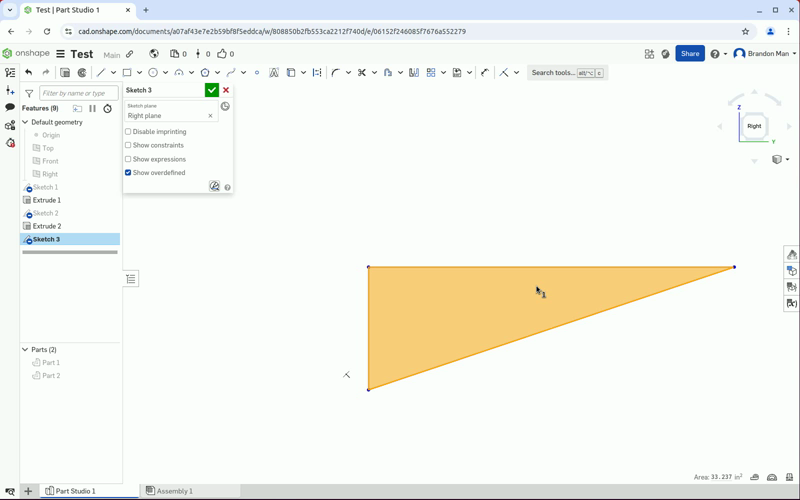
scroll(-6)
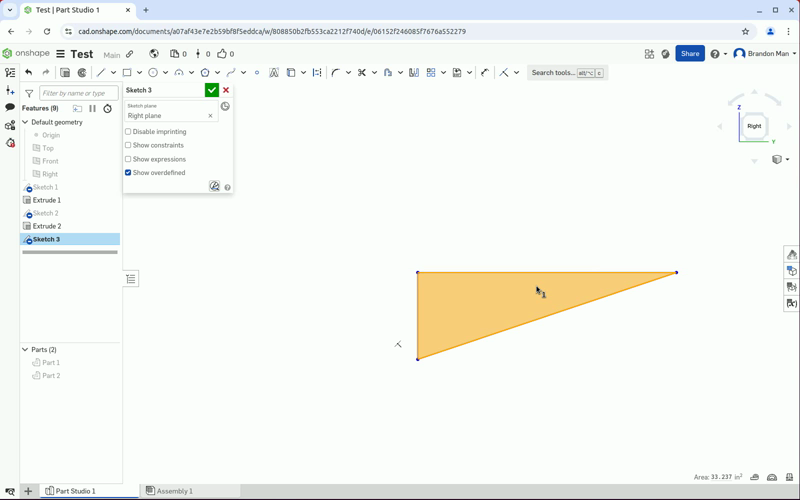
scroll(-6)
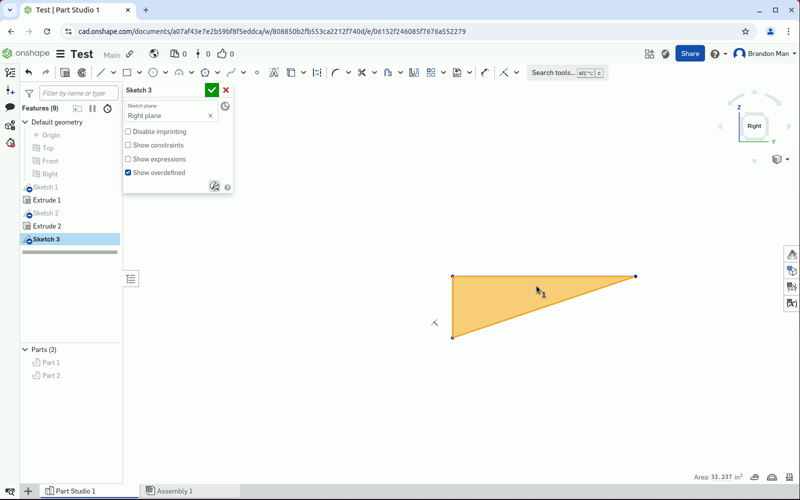
scroll(-6)
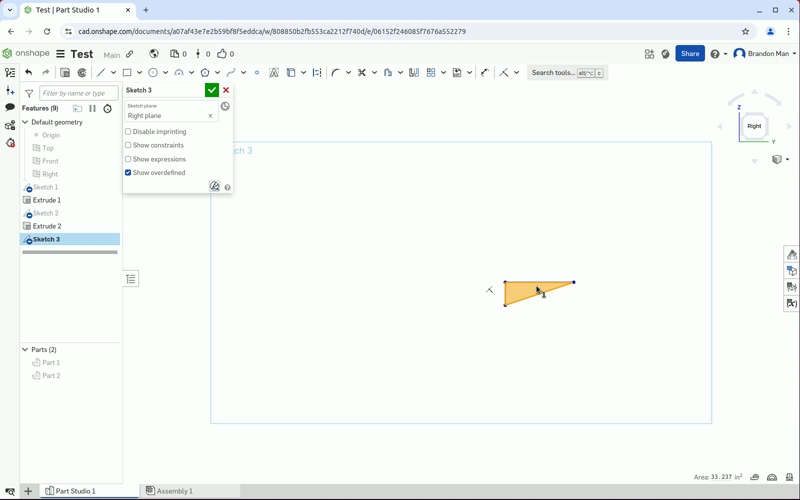
mouse_move(73, 352)
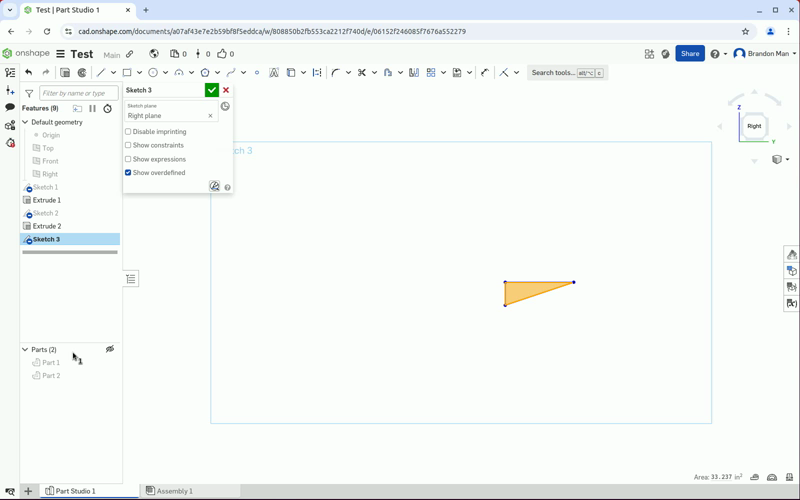
key(shift+y)
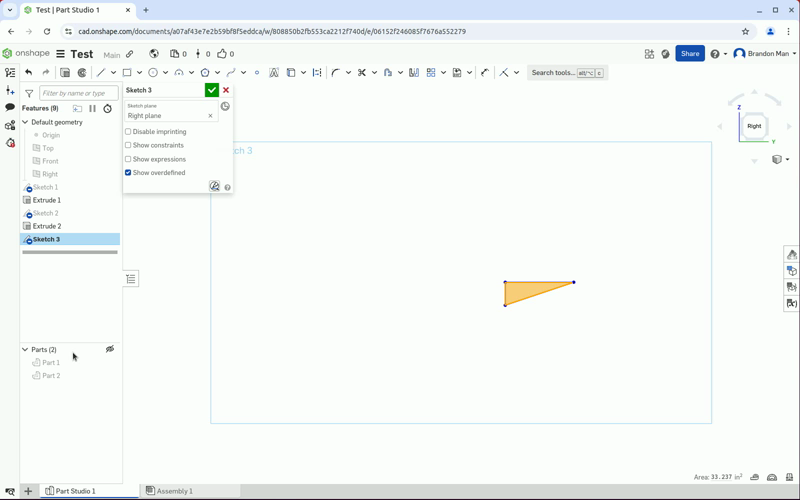
key(shift+e)
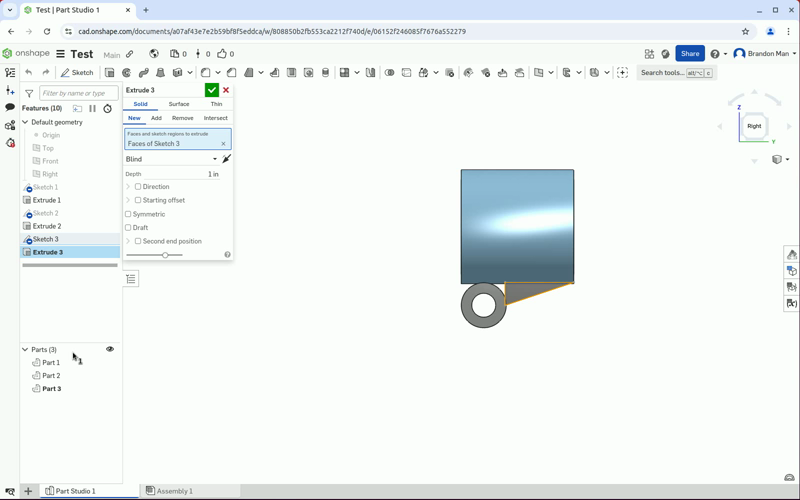
mouse_move(143, 106)
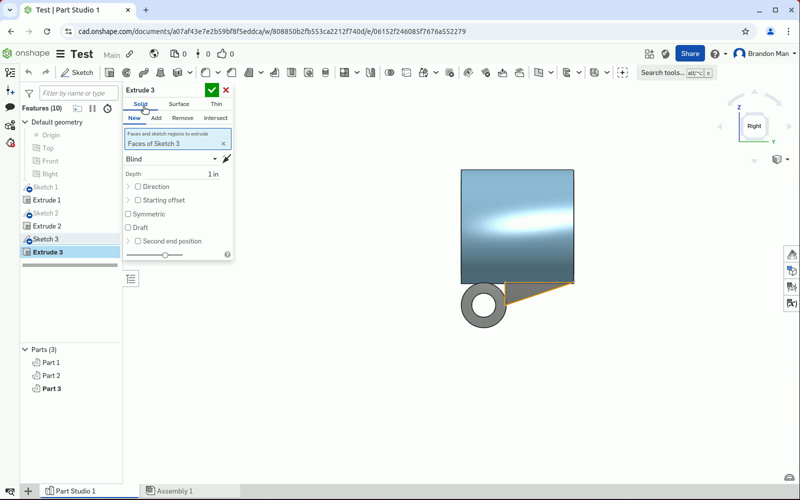
click(143, 106)
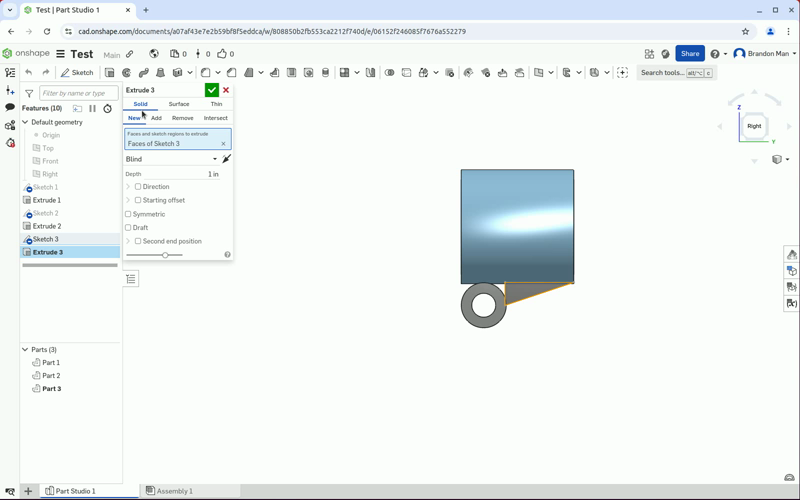
mouse_move(137, 120)
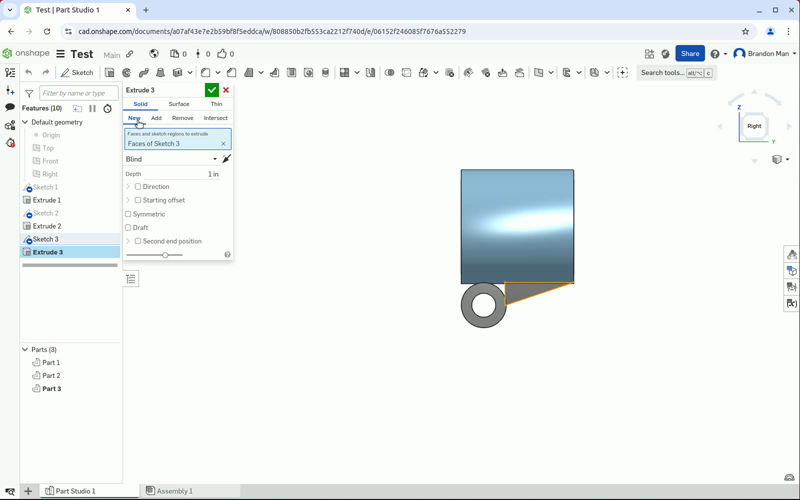
click(137, 120)
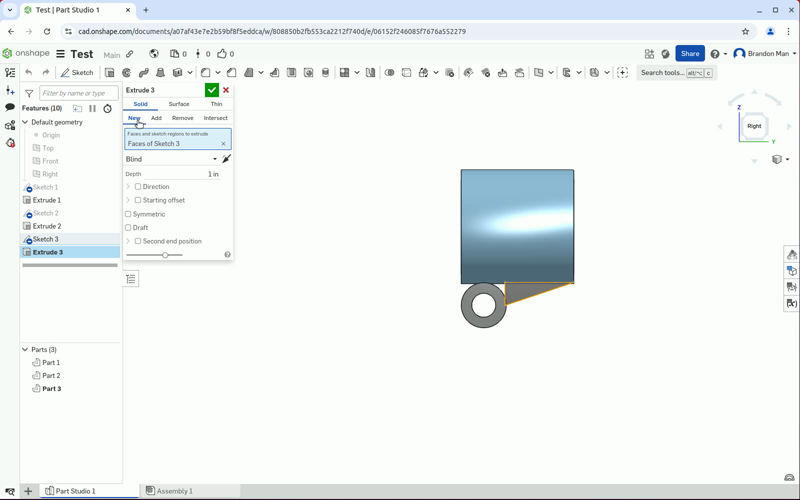
key(tab, 4)
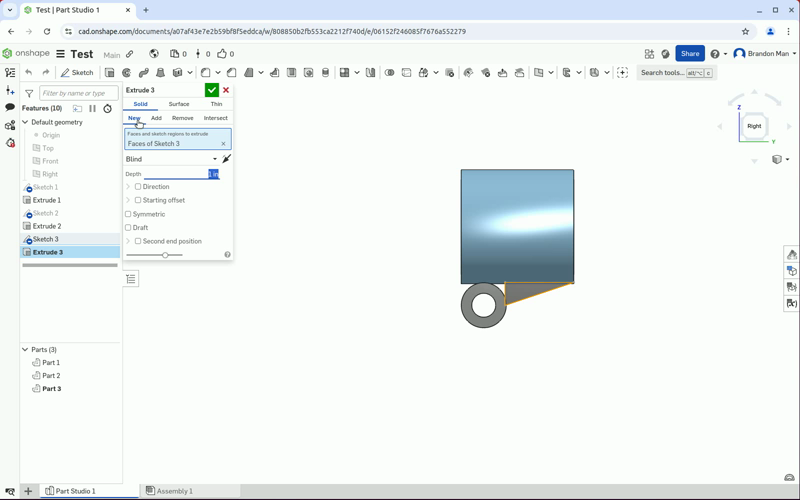
text(2.408)
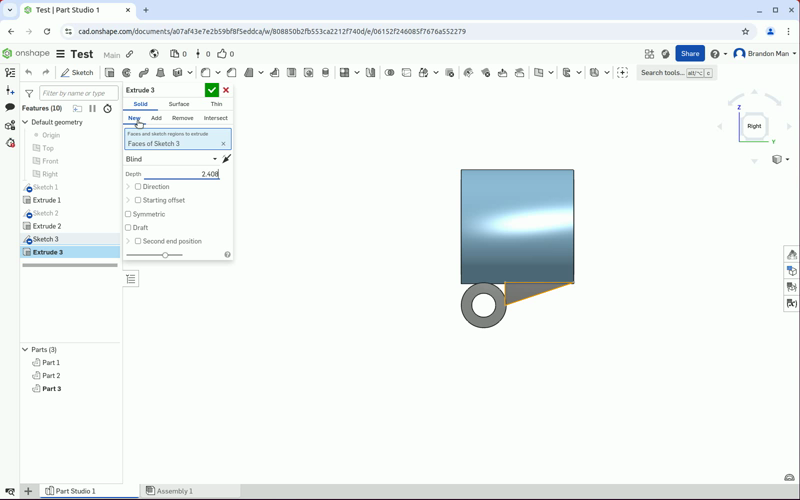
key(tab, 3)
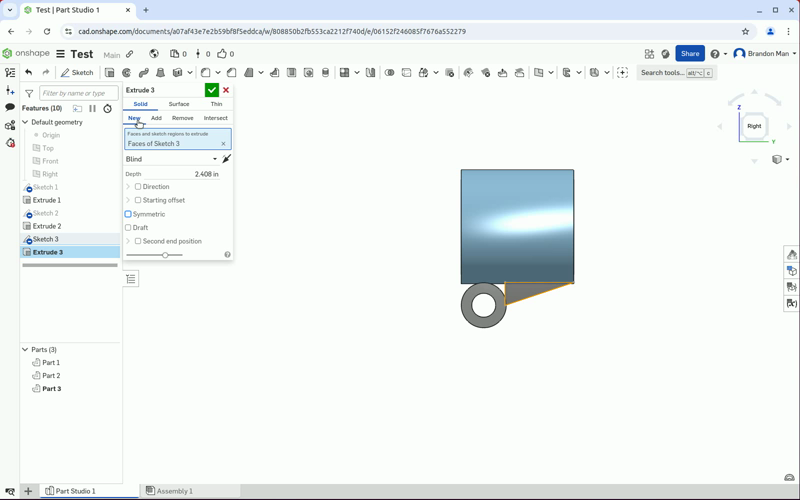
key(space)
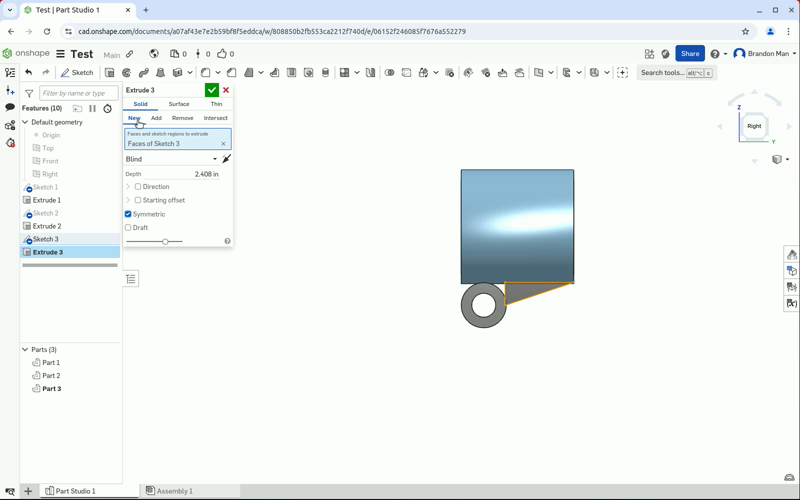
key(enter)
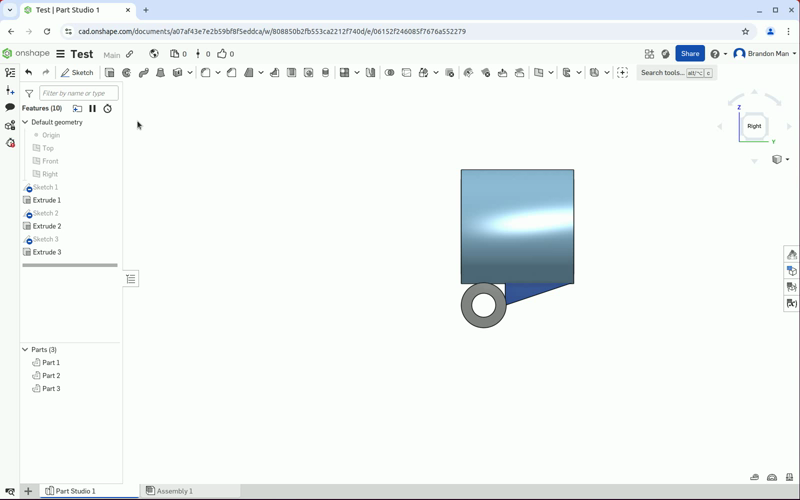
key(shift+h)
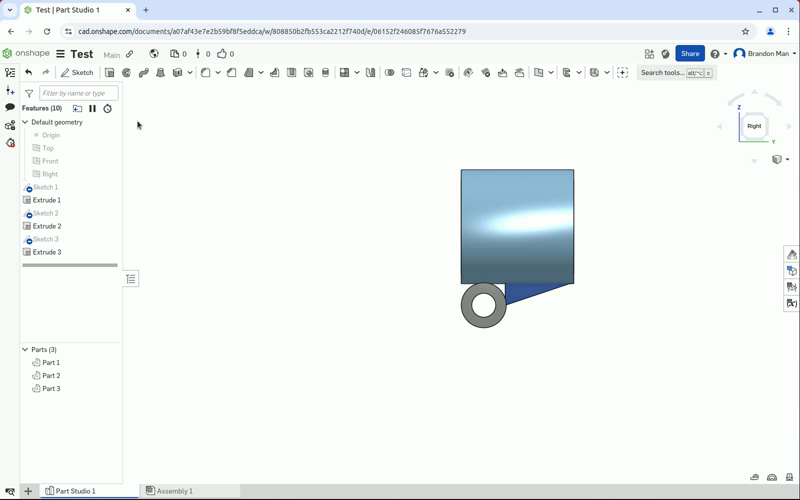
key(shift+h)
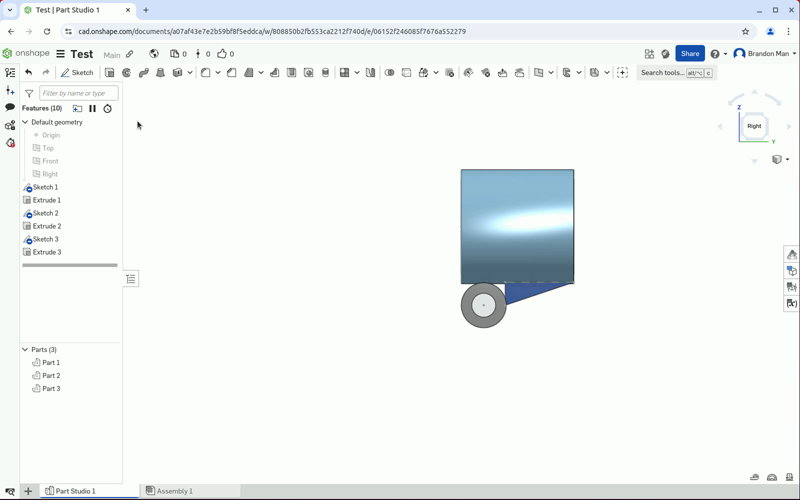
key(shift+7)
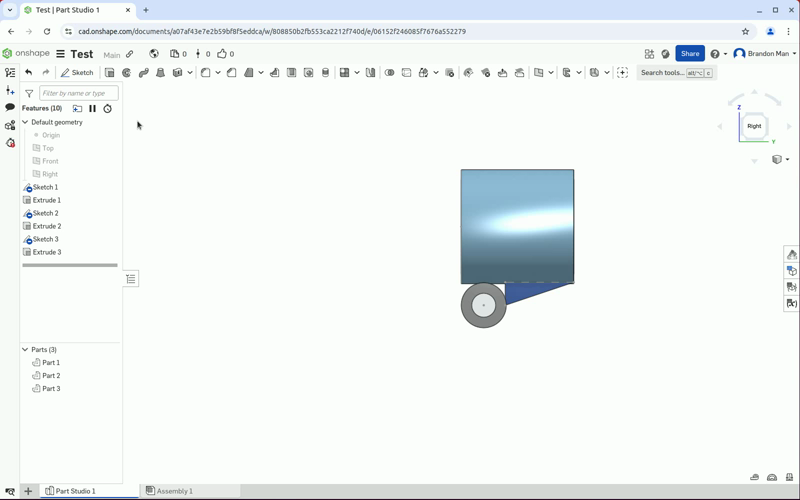
key(right, 2)
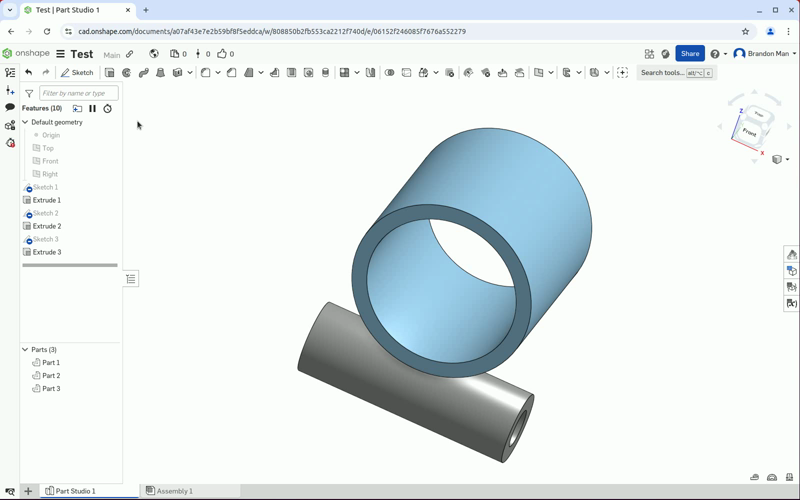
key(down, 2)
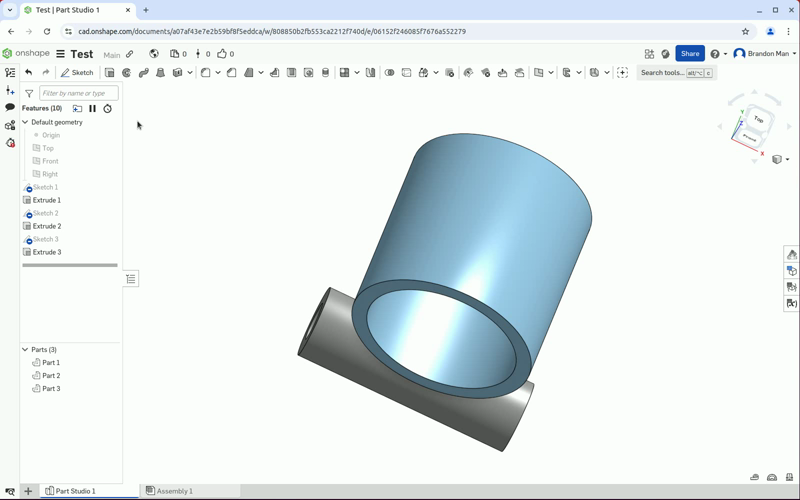
key(up, 2)
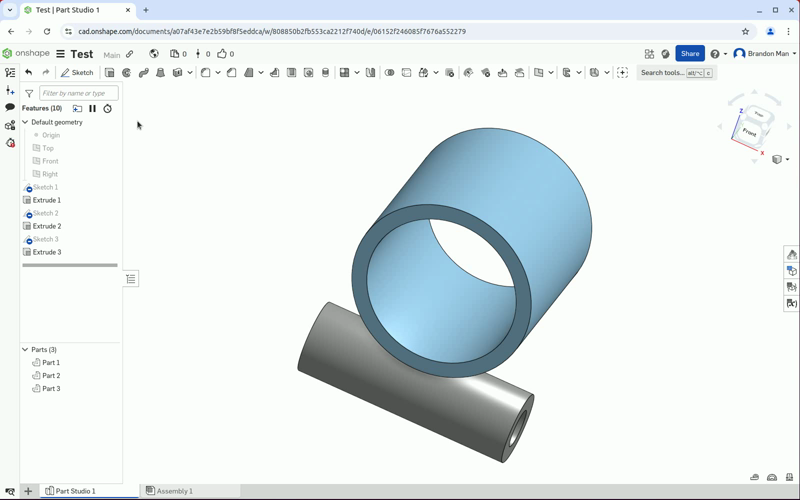
key(left, 2)
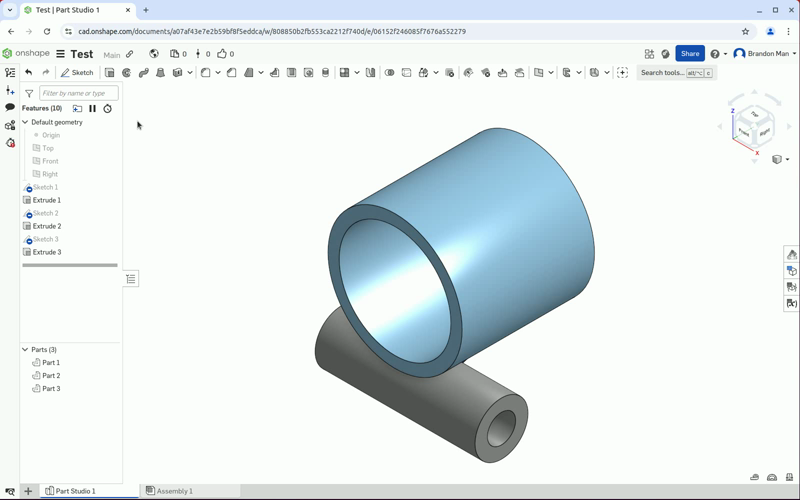
mouse_move(73, 189)
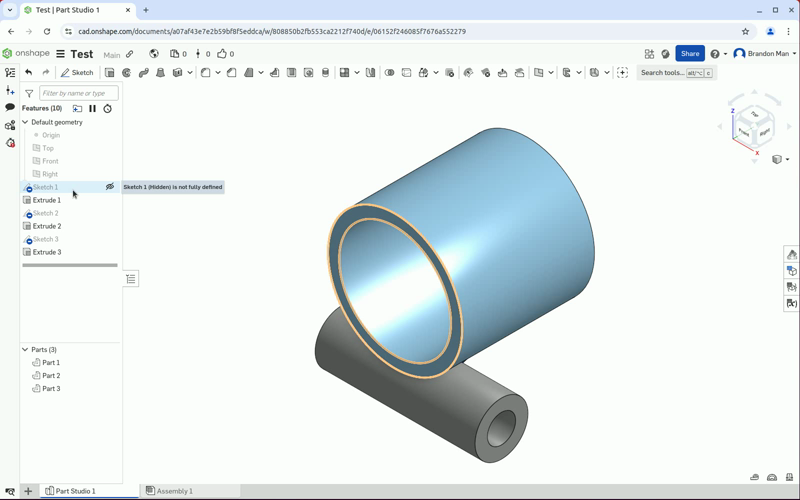
click(73, 189)